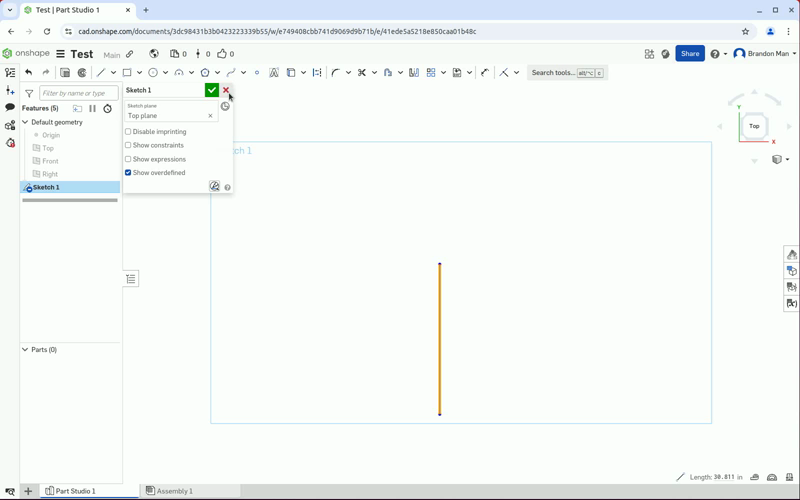
key(shift+h)
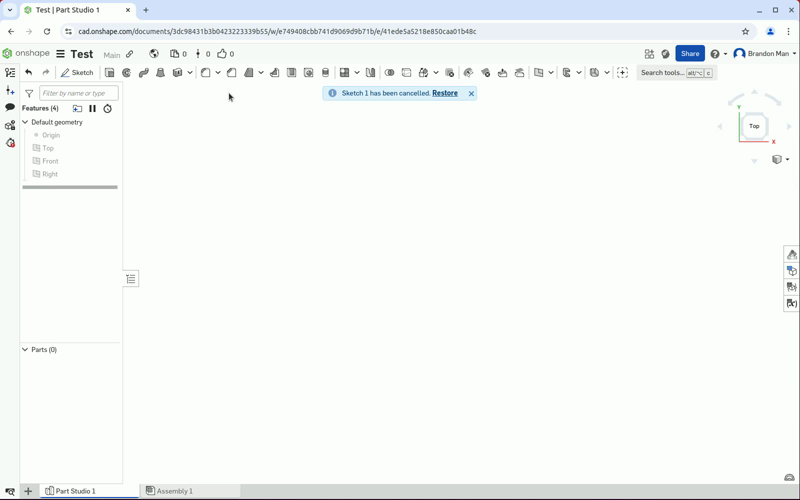
mouse_move(73, 352)
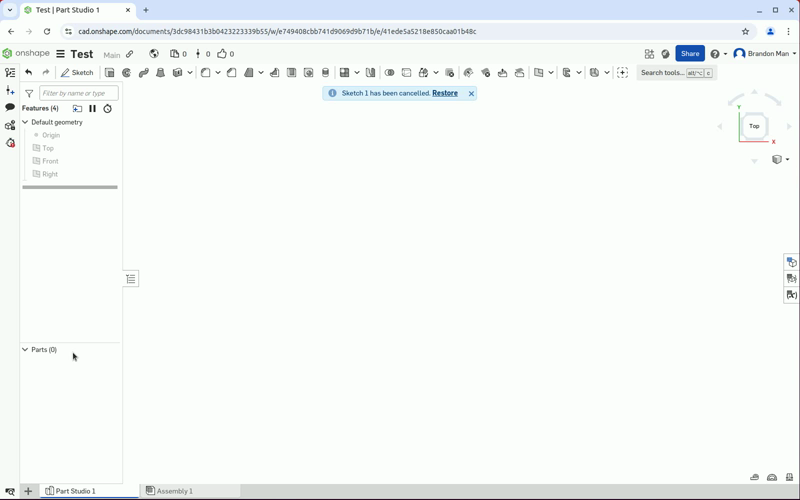
key(y)
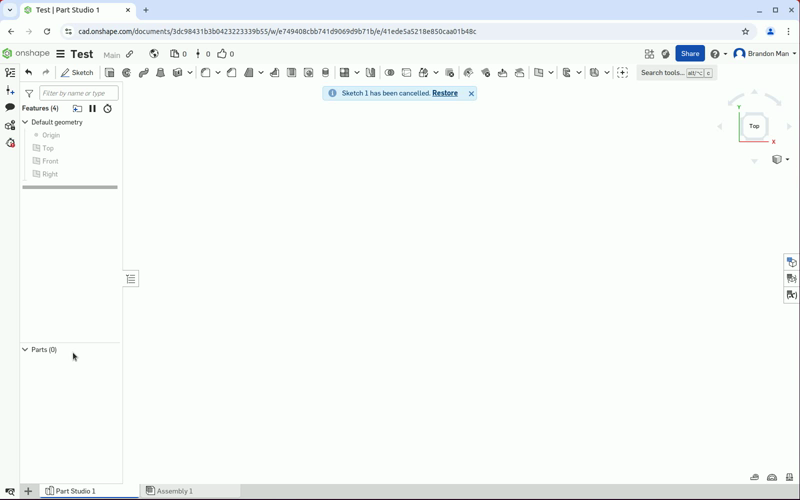
key(shift+p)
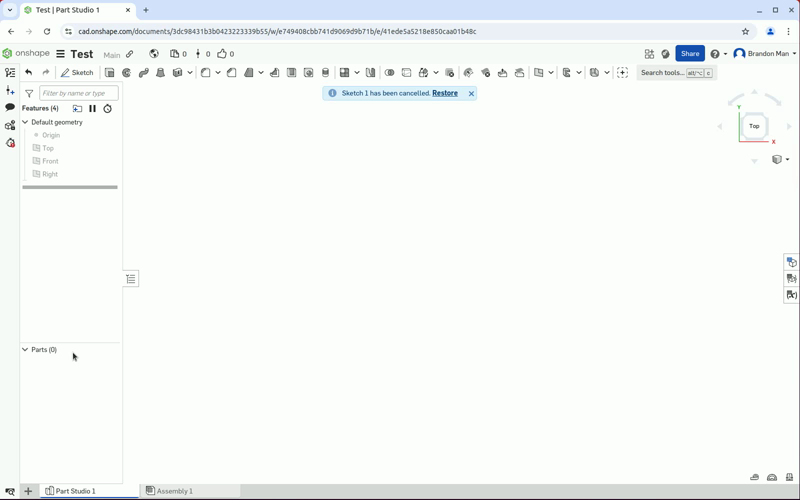
key(space)
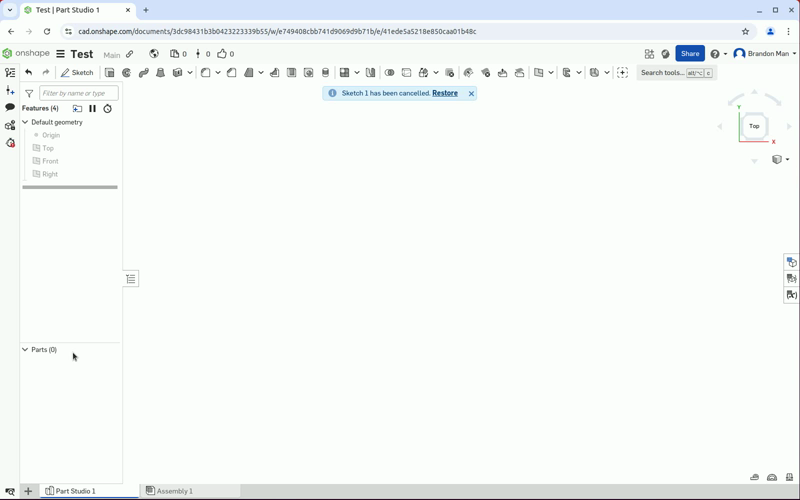
key_down(shift)
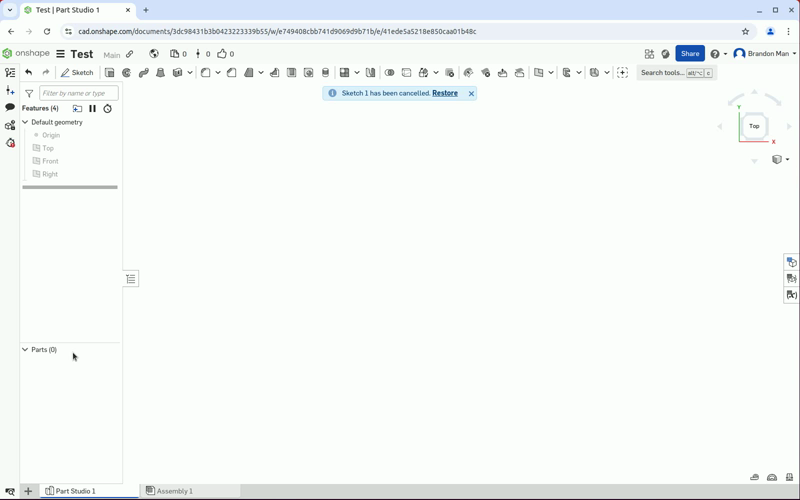
key(up)
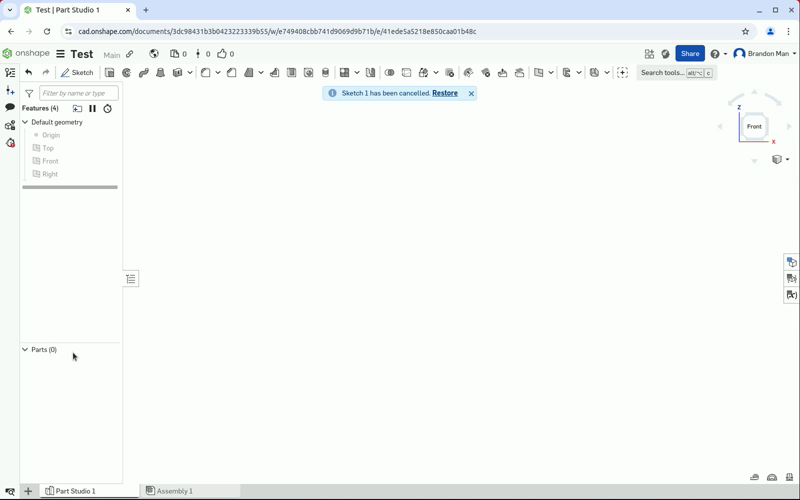
key_up(shift)
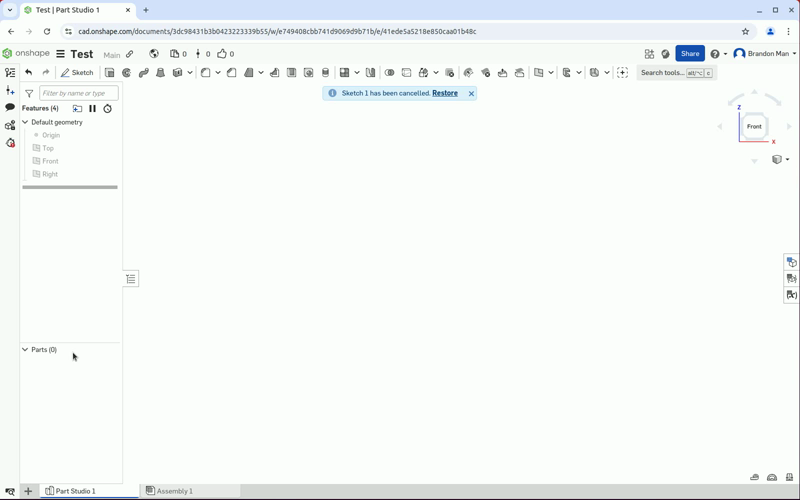
key(space)
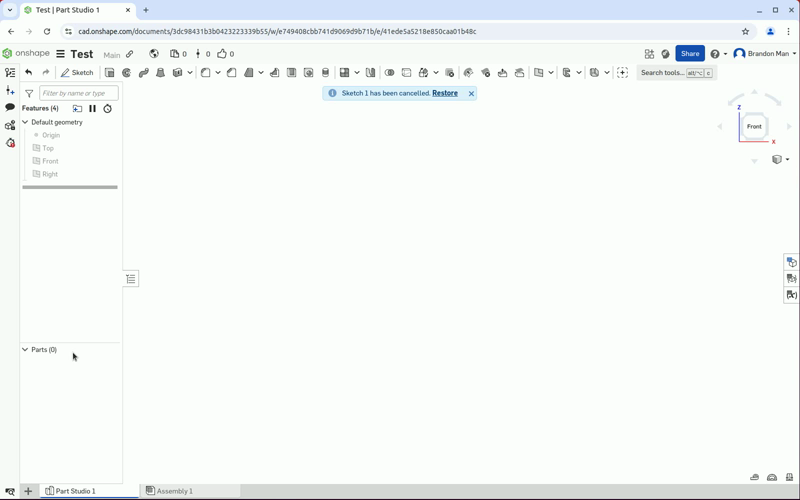
key_down(shift)
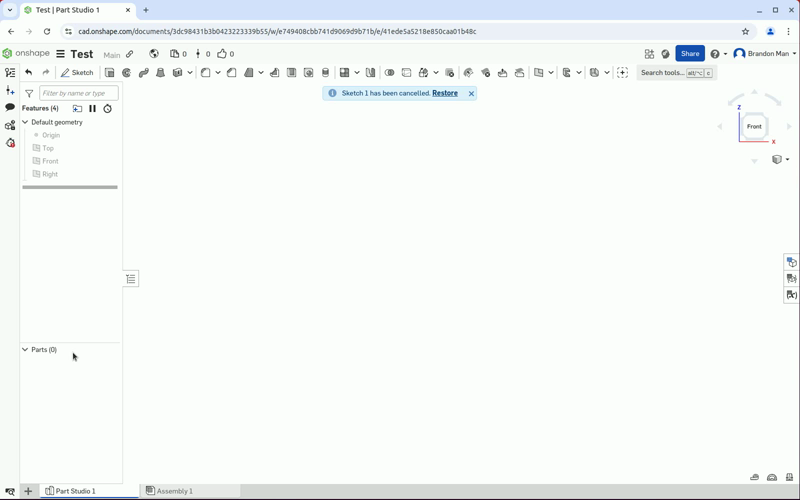
key(left)
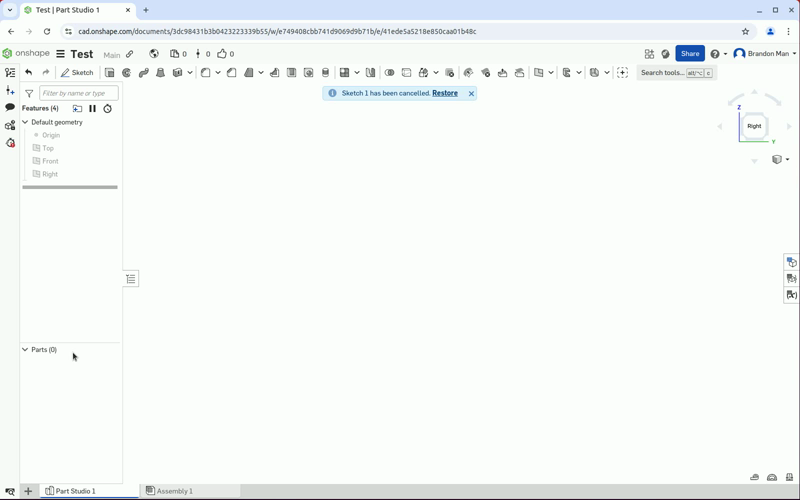
key_up(shift)
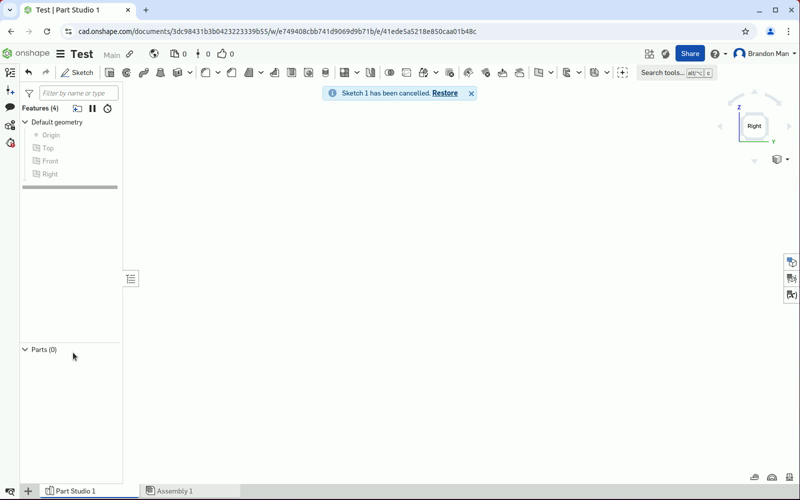
mouse_move(73, 352)
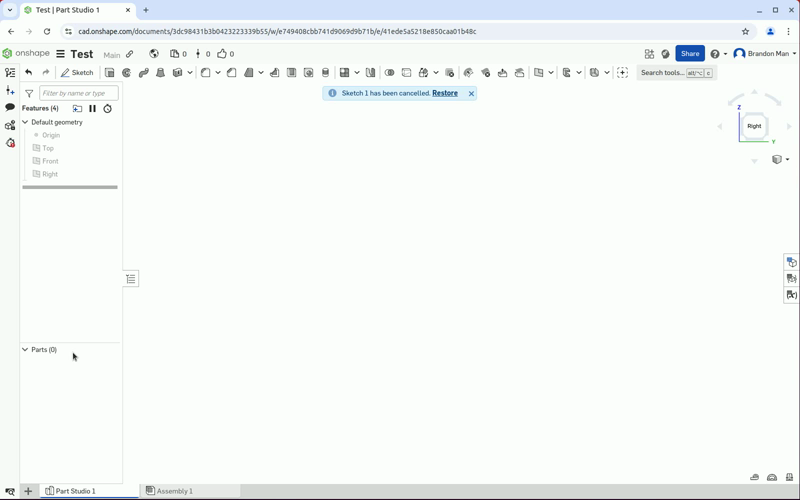
key(shift+y)
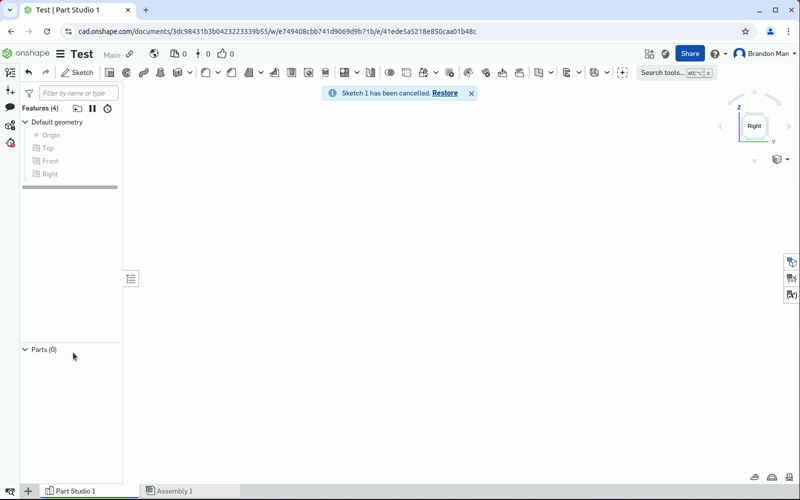
key(shift+s)
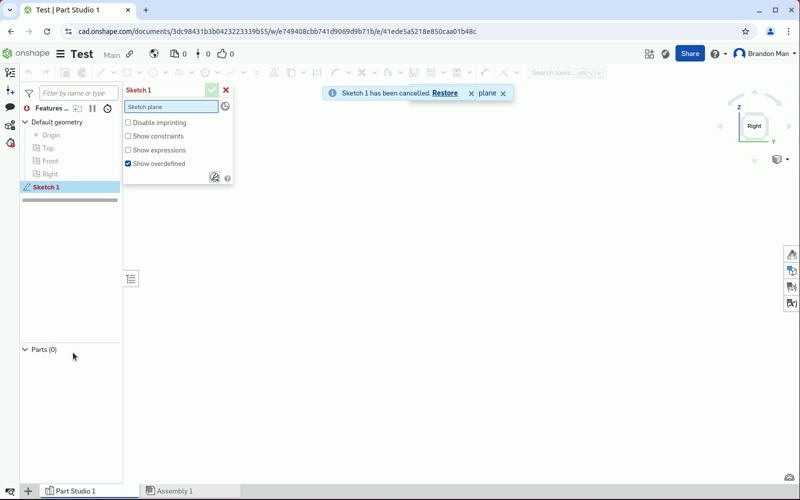
mouse_move(73, 176)
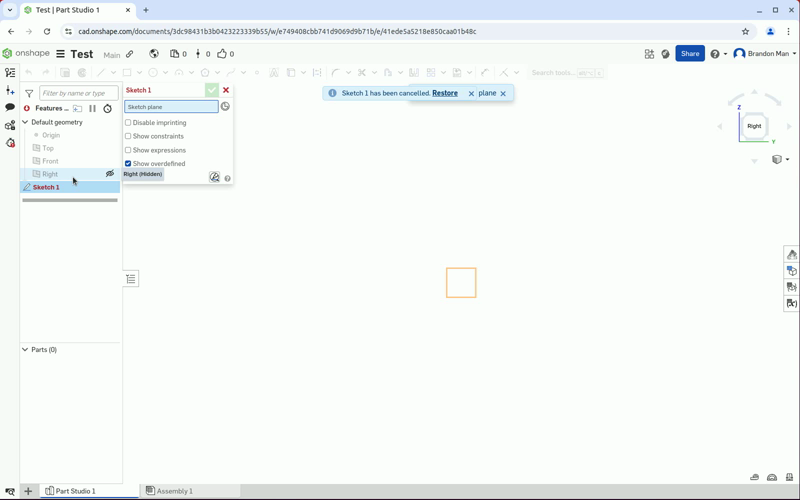
click(73, 176)
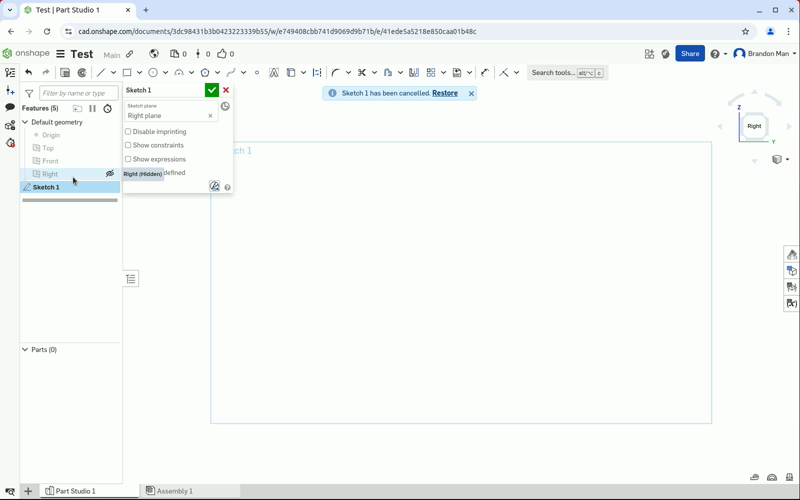
mouse_move(73, 352)
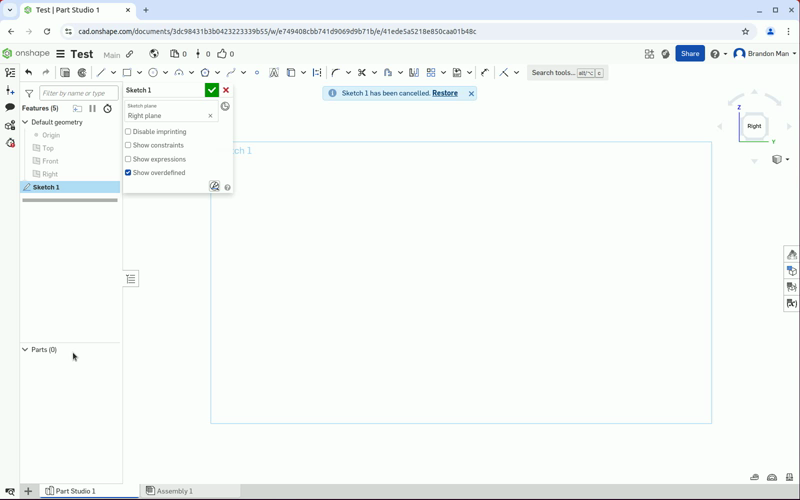
key(y)
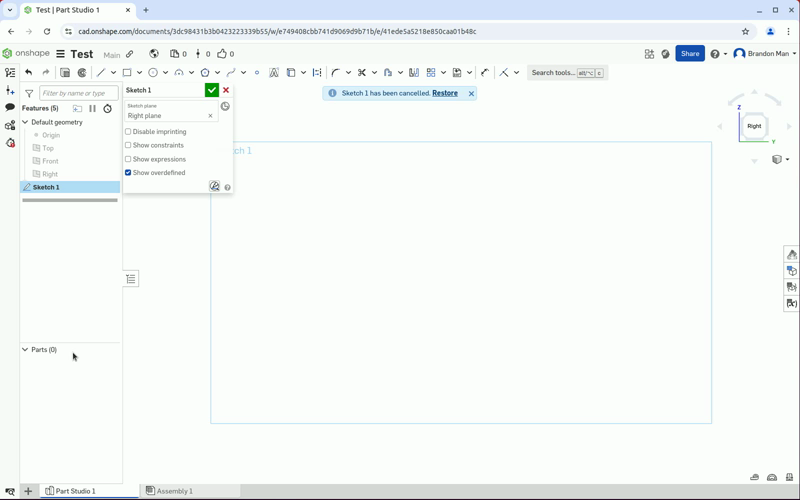
key(l)
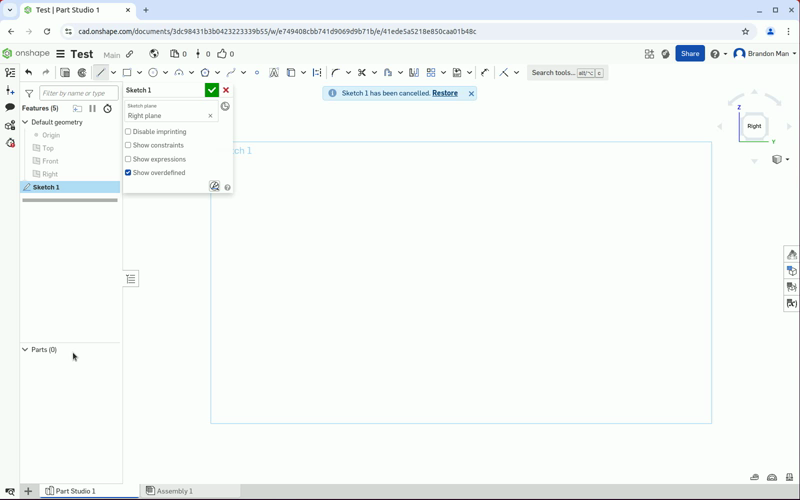
key_down(shift)
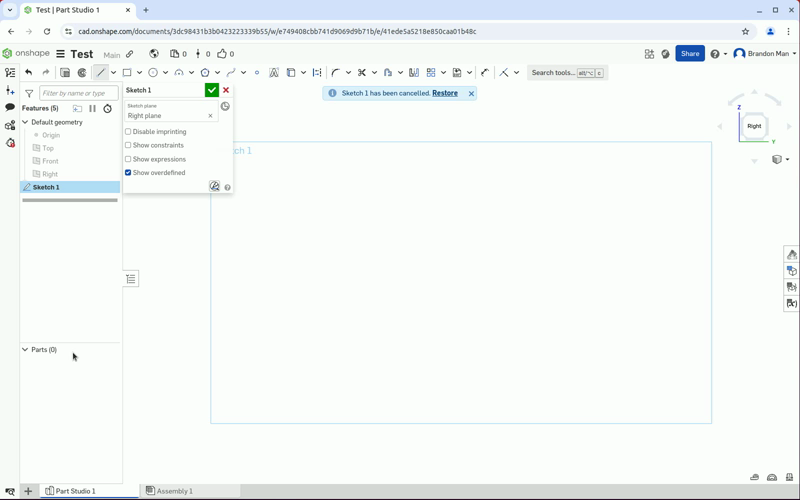
mouse_move(396, 394)
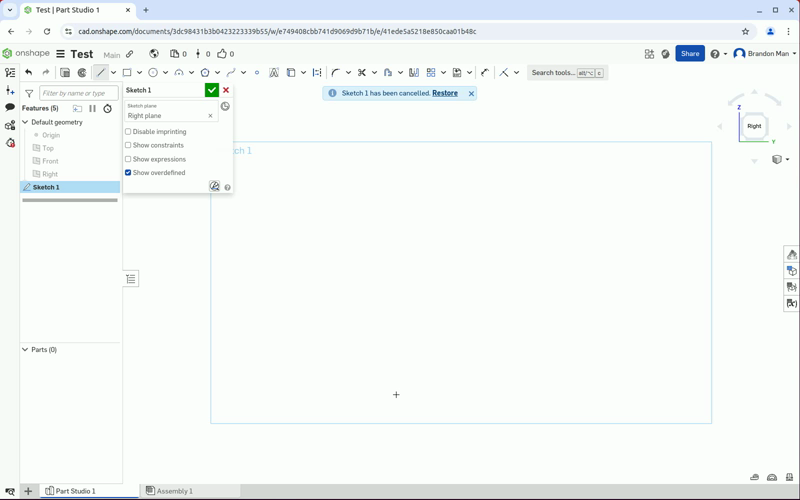
click(396, 394)
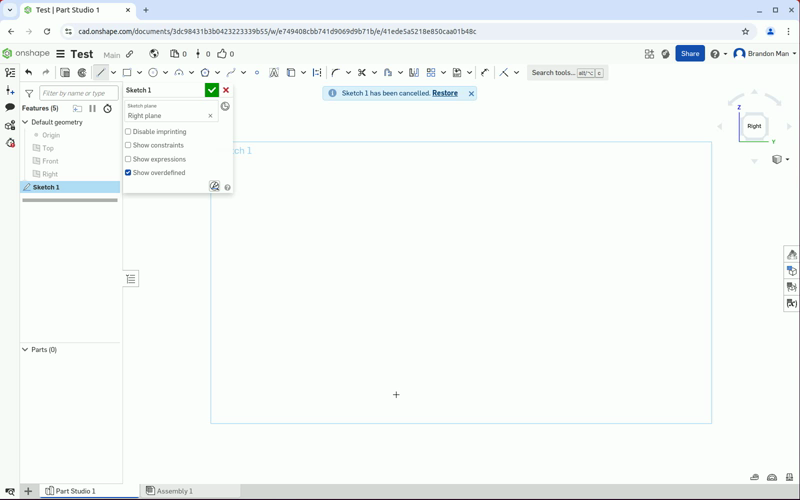
key_up(shift)
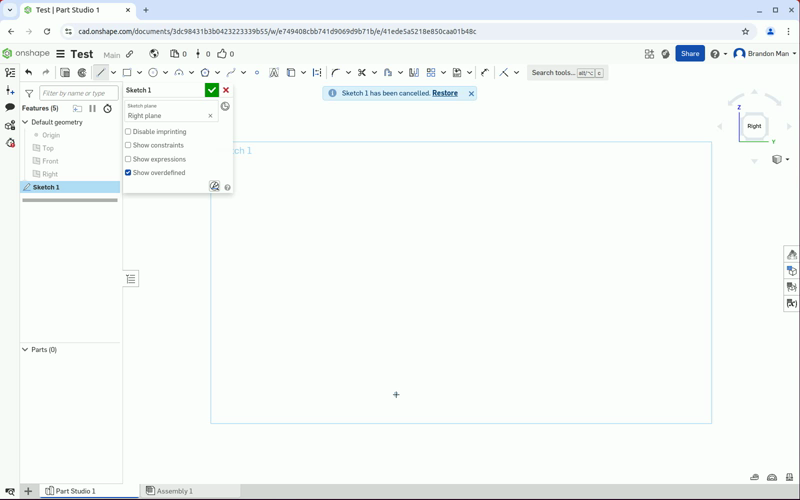
key_down(shift)
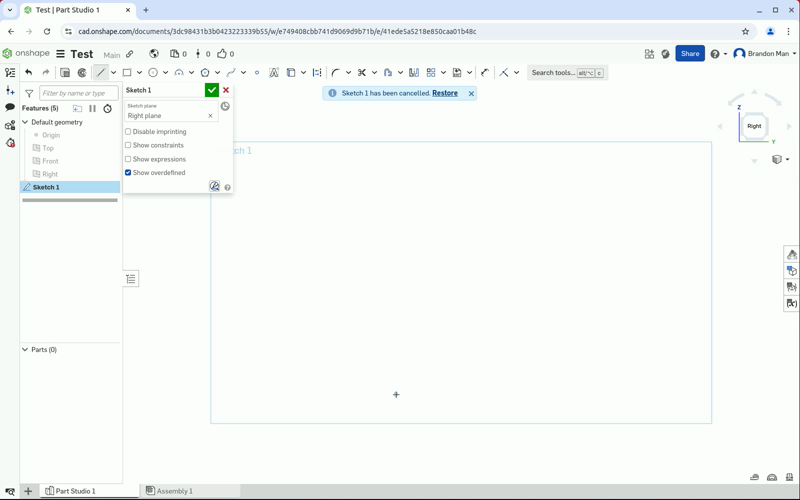
mouse_move(524, 394)
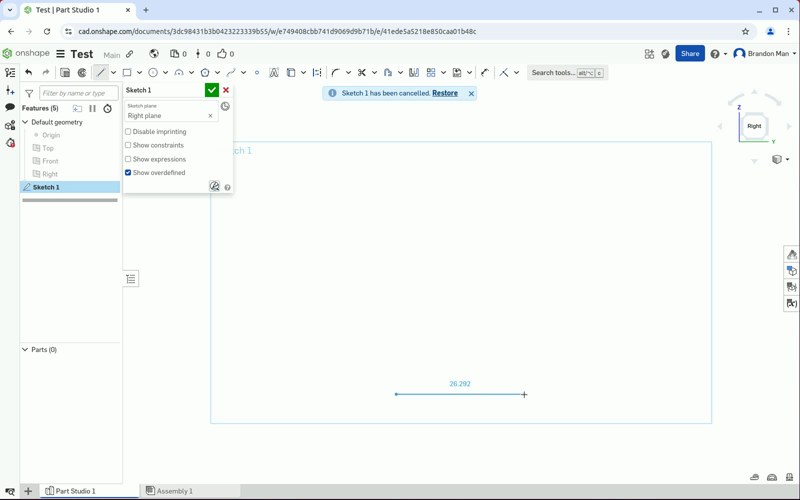
click(524, 394)
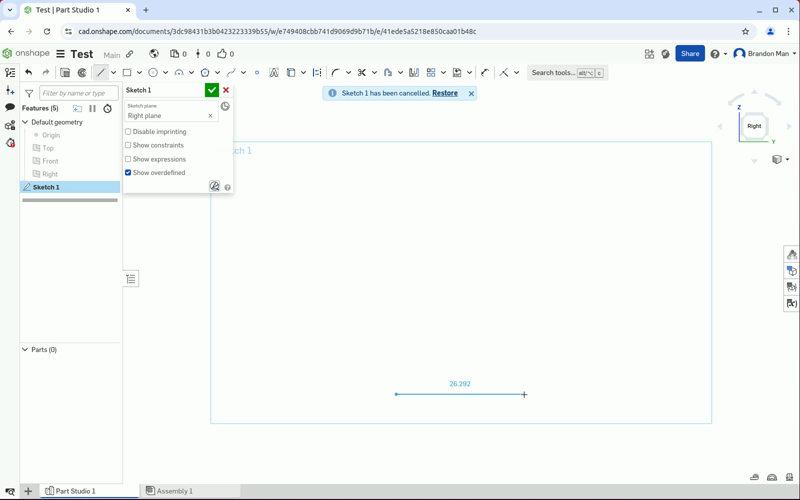
key_up(shift)
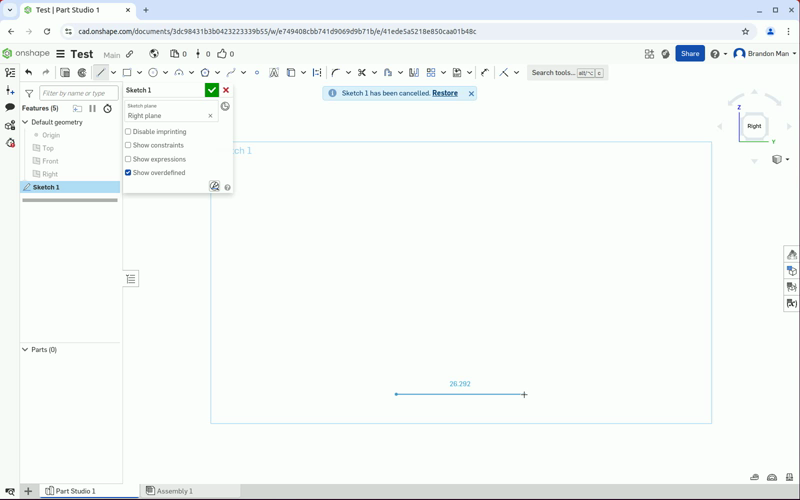
key_down(shift)
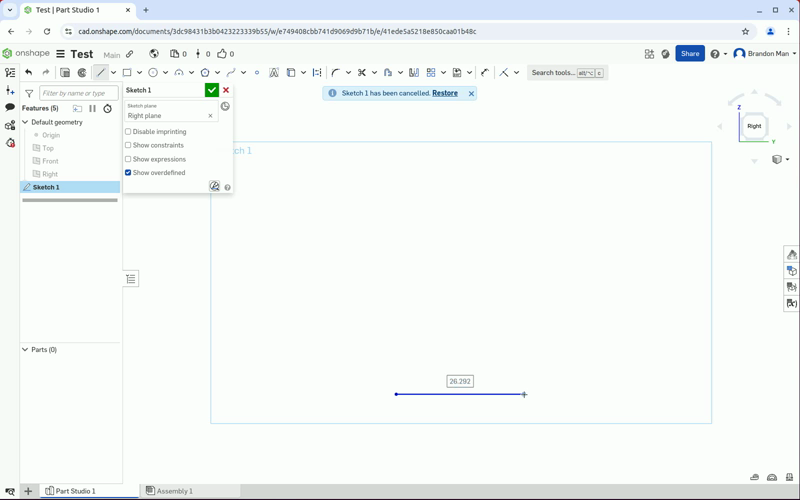
mouse_move(524, 172)
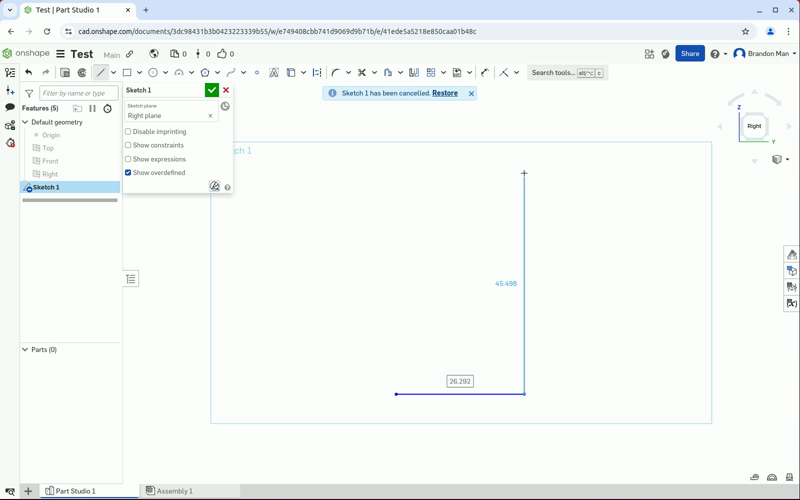
click(524, 172)
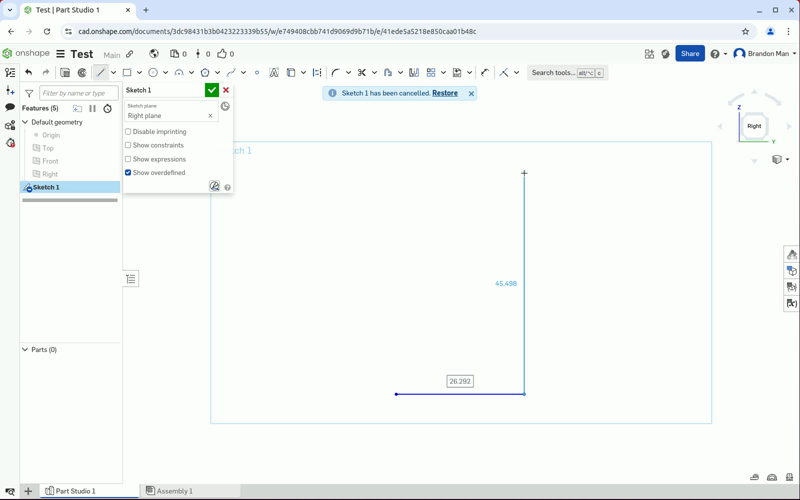
key_up(shift)
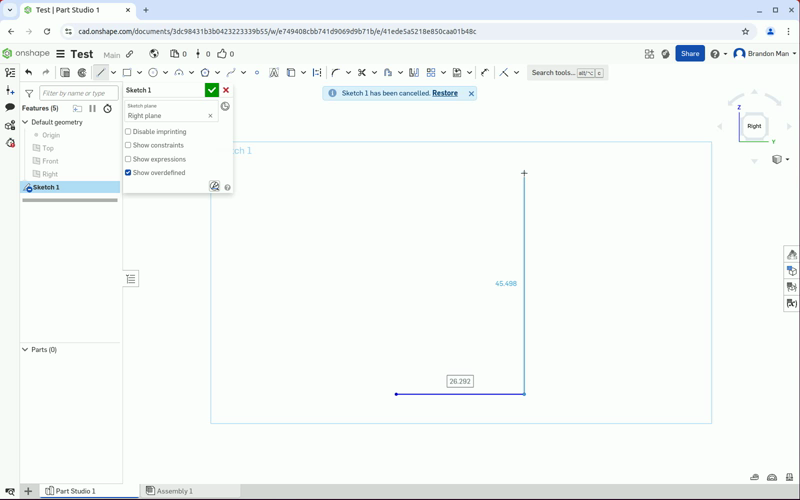
key_down(shift)
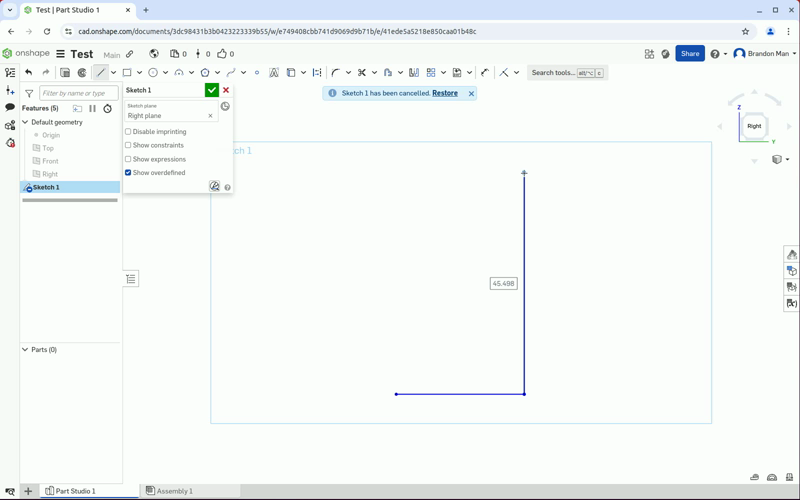
mouse_move(396, 172)
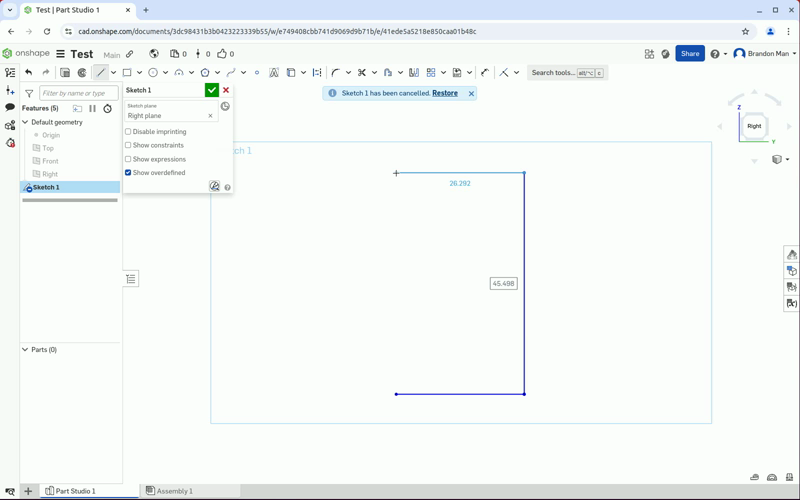
click(396, 172)
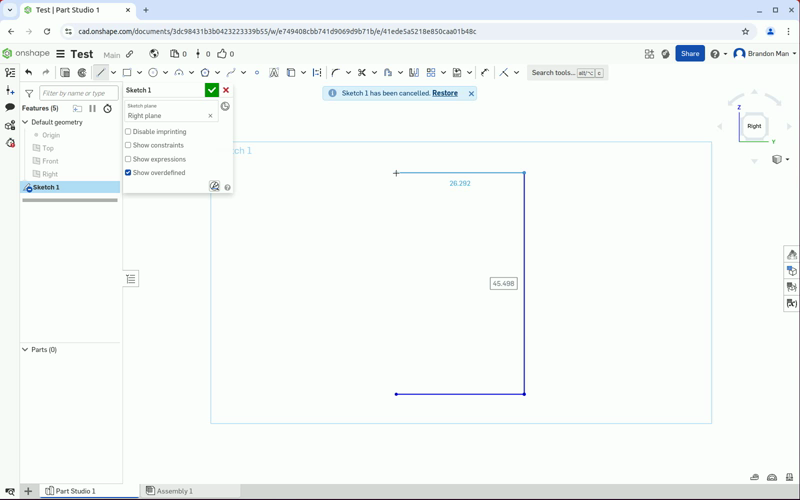
key_up(shift)
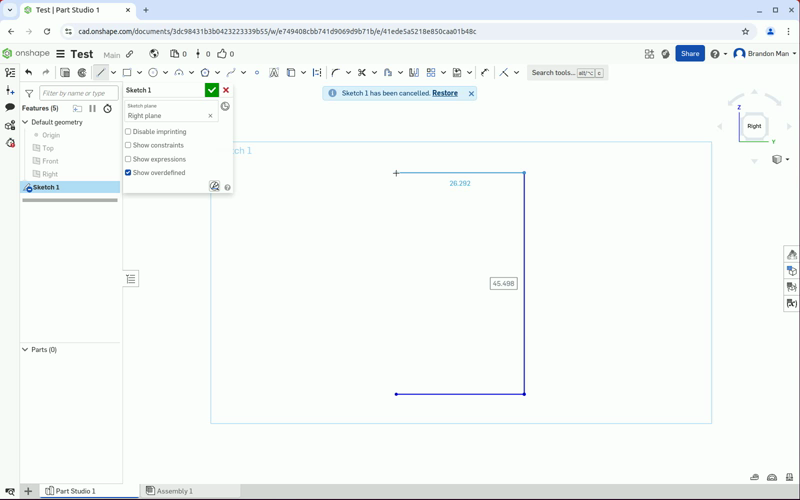
key_down(shift)
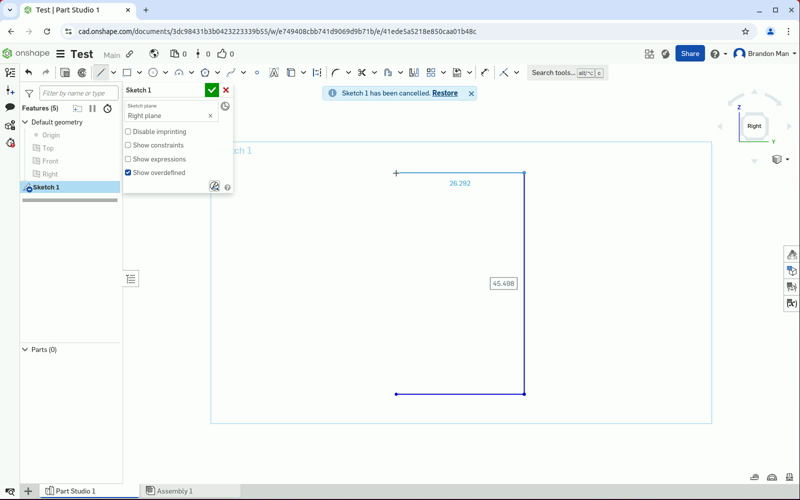
mouse_move(396, 394)
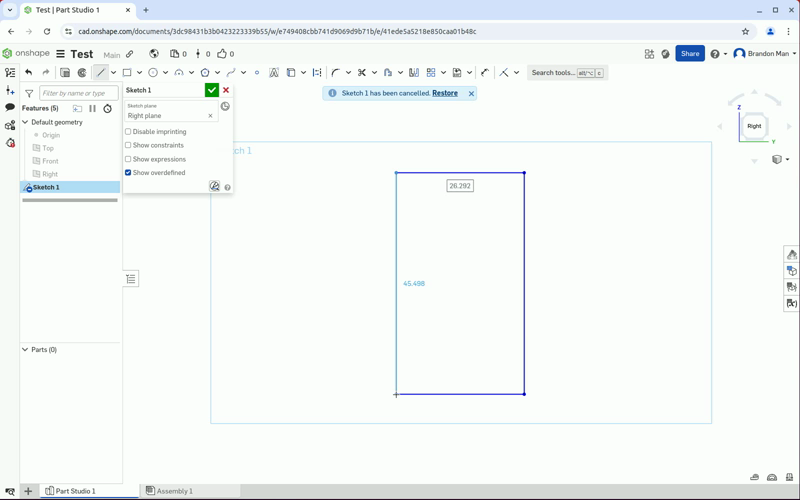
key_up(shift)
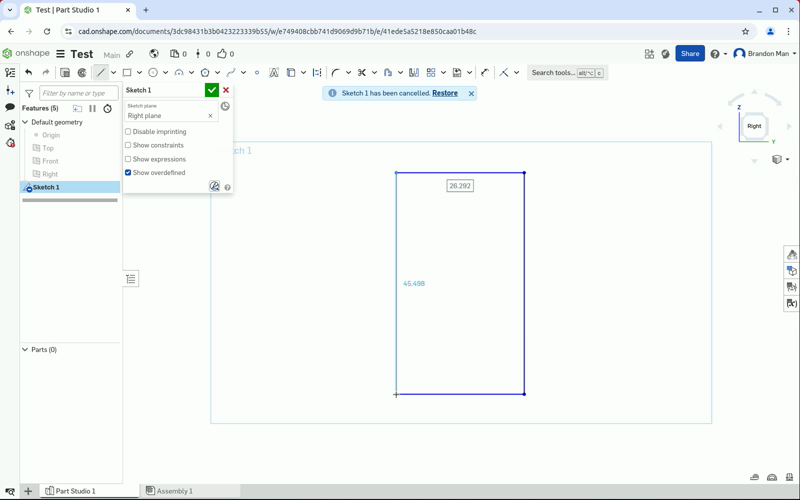
click(396, 394)
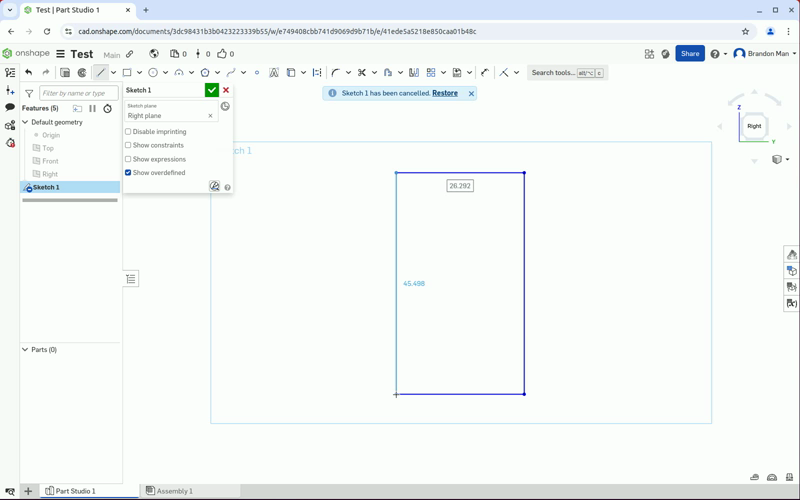
key(esc)
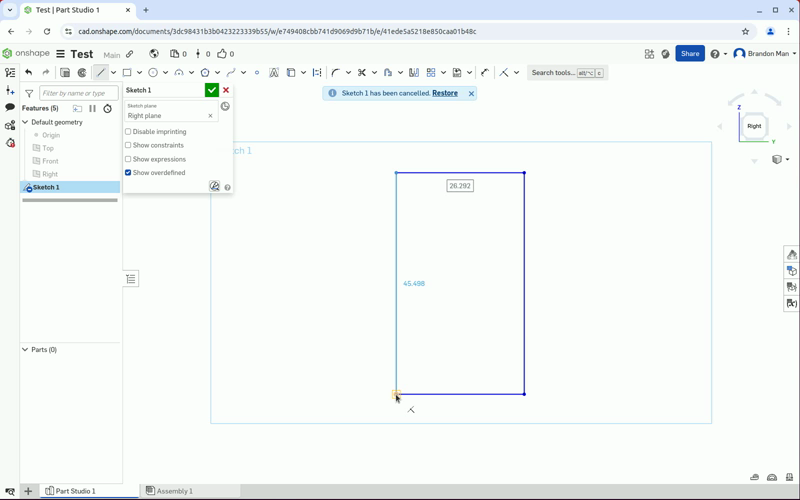
mouse_move(447, 315)
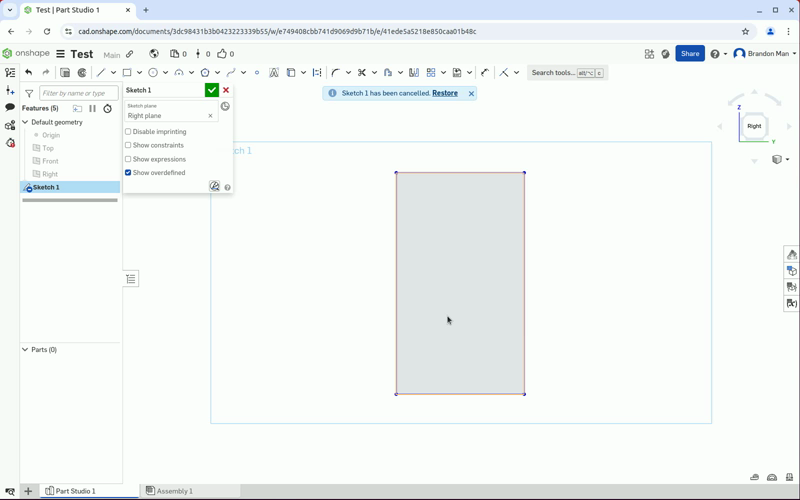
click(447, 315)
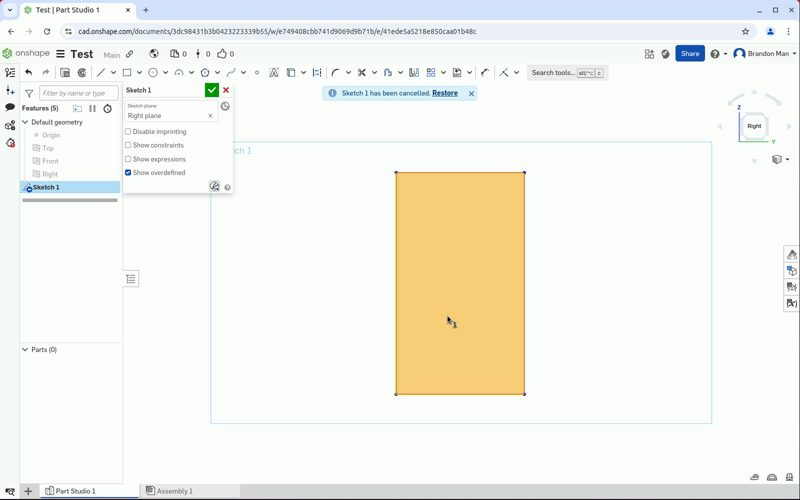
mouse_move(73, 352)
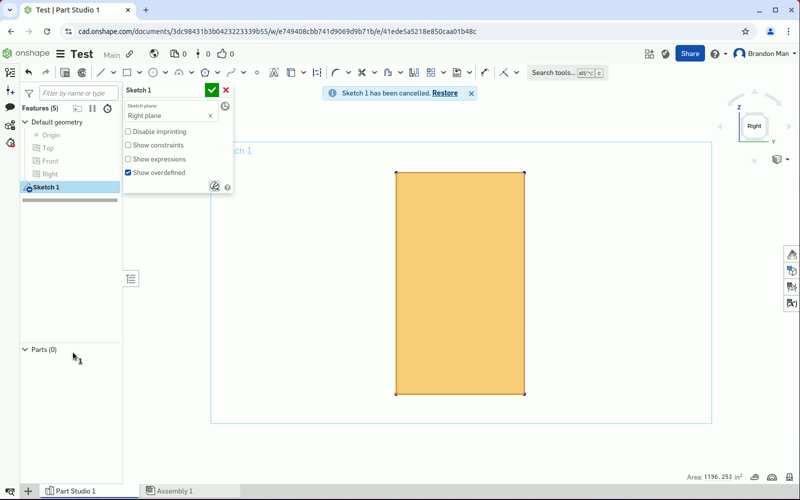
key(shift+y)
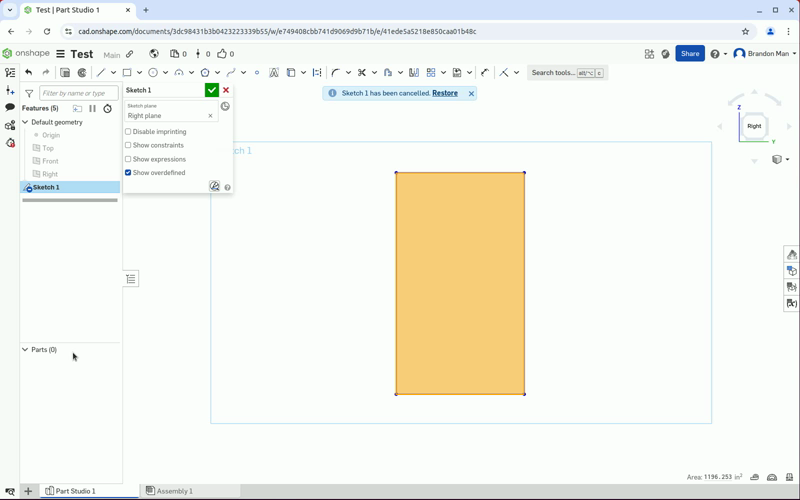
key(shift+e)
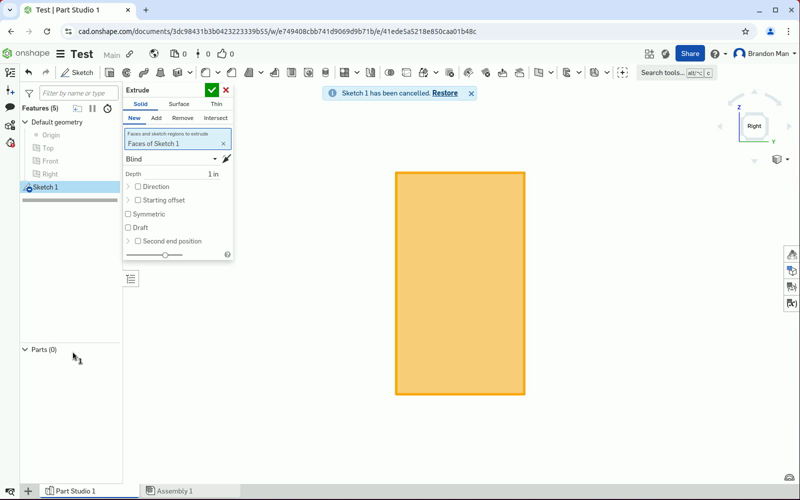
mouse_move(143, 106)
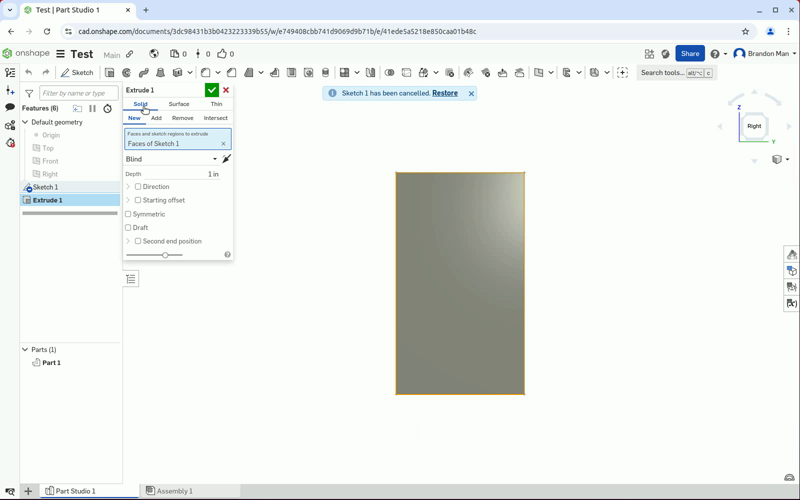
click(143, 106)
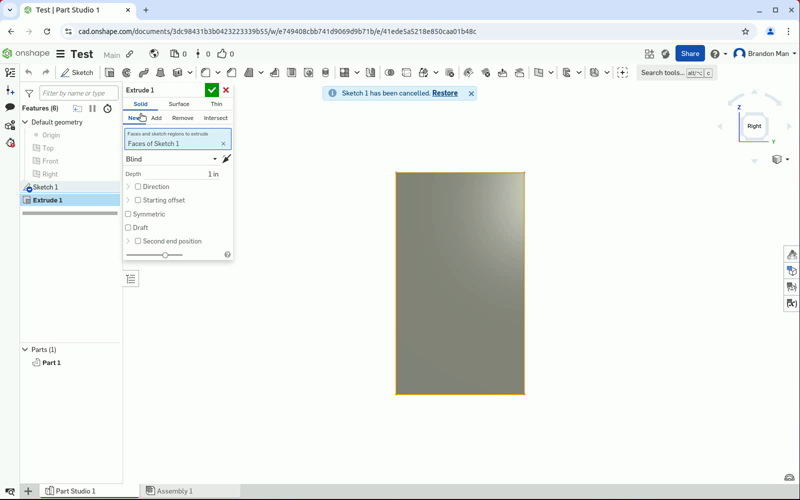
mouse_move(137, 120)
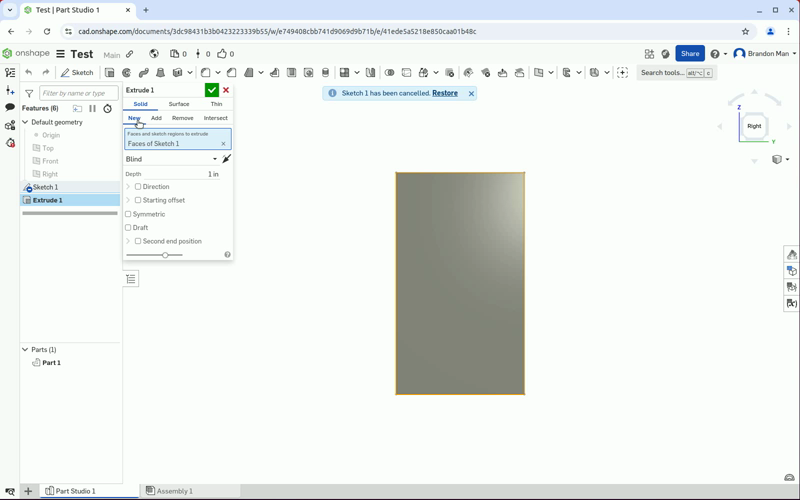
click(137, 120)
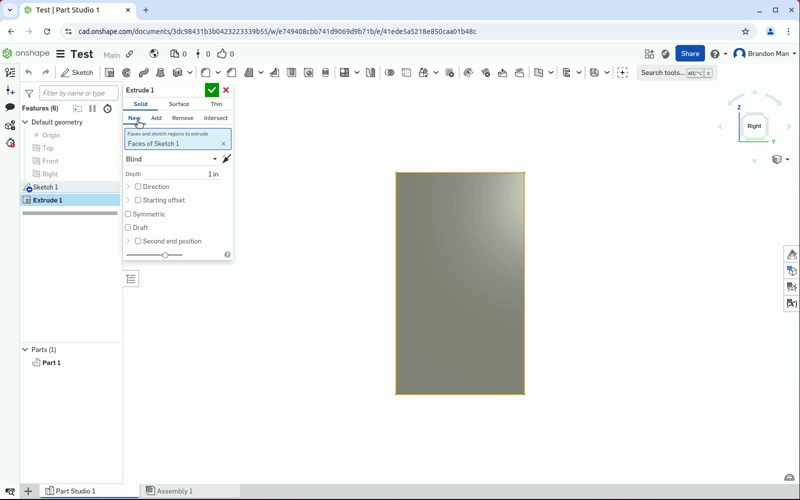
key(tab, 4)
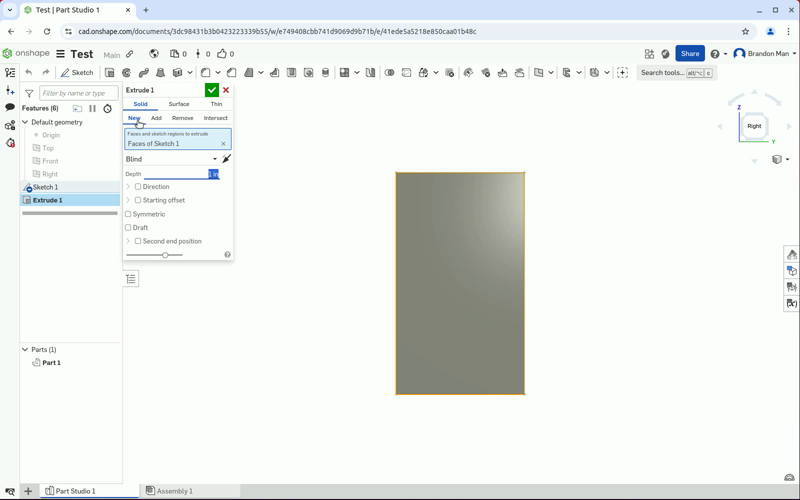
text(0.963)
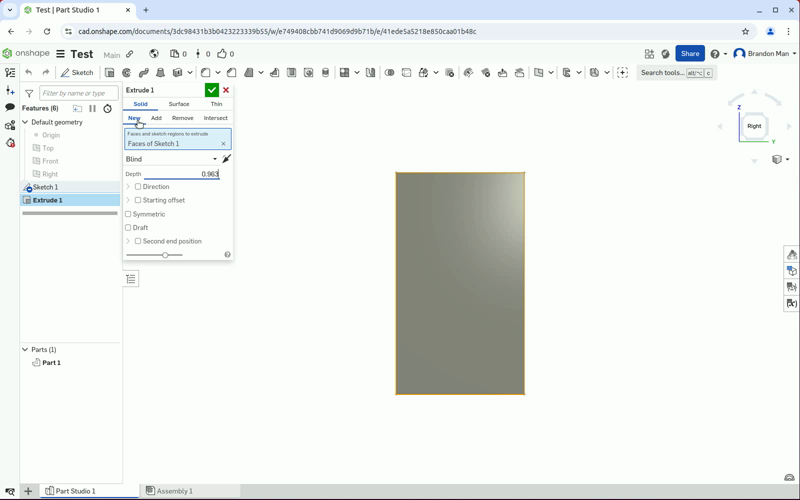
key(enter)
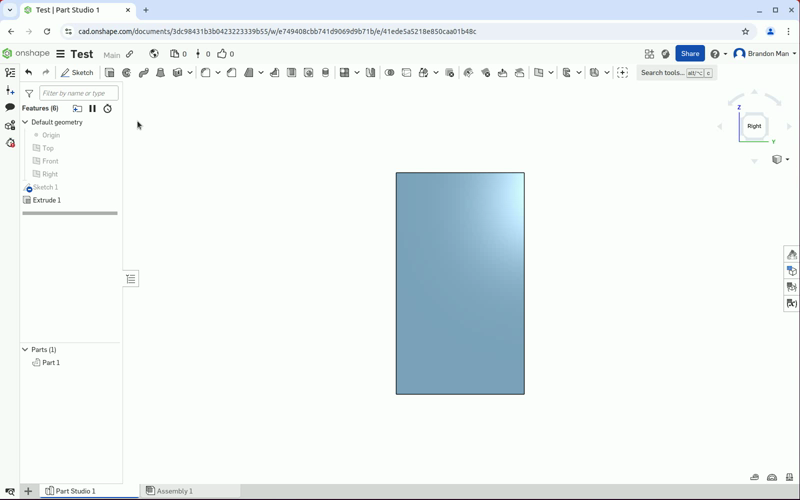
key(shift+h)
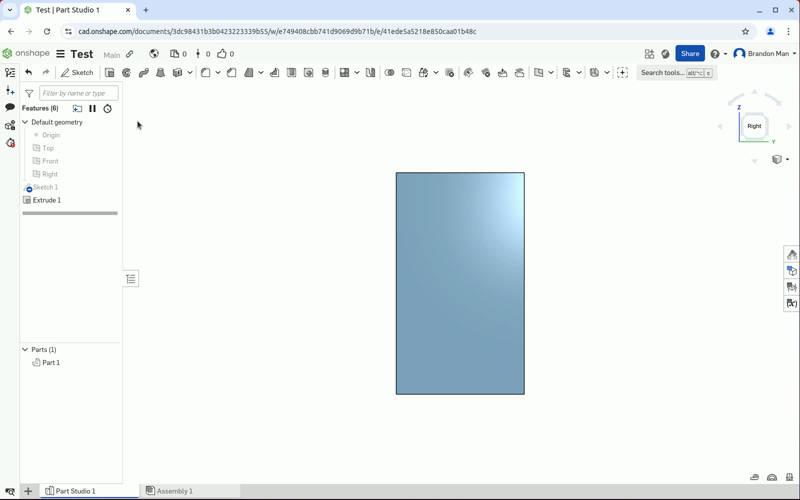
key(shift+h)
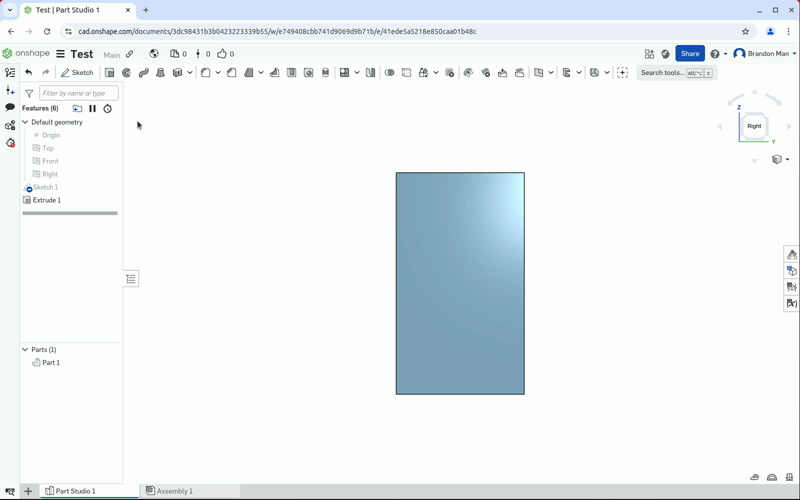
mouse_move(73, 189)
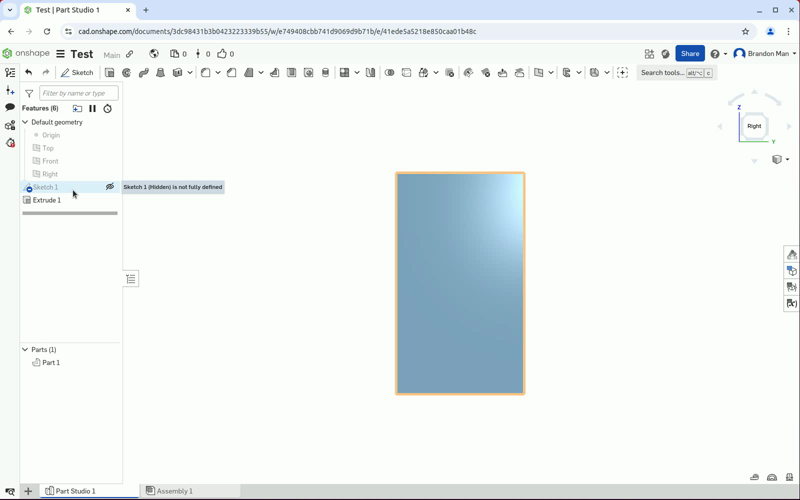
click(73, 189)
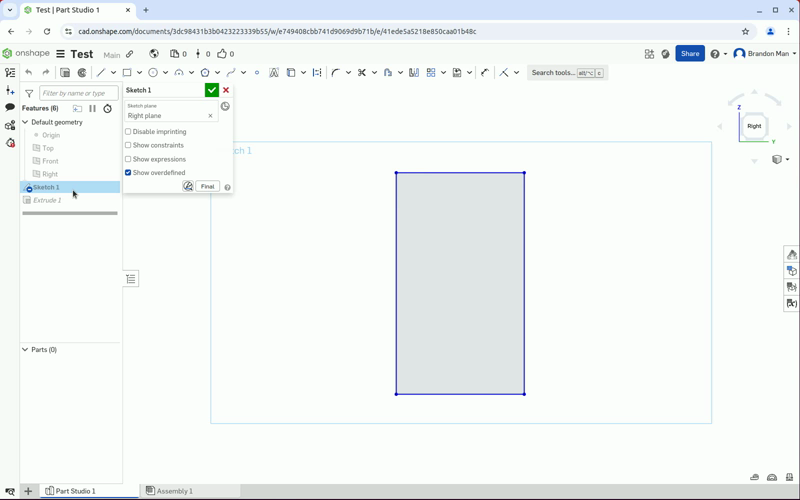
mouse_move(229, 92)
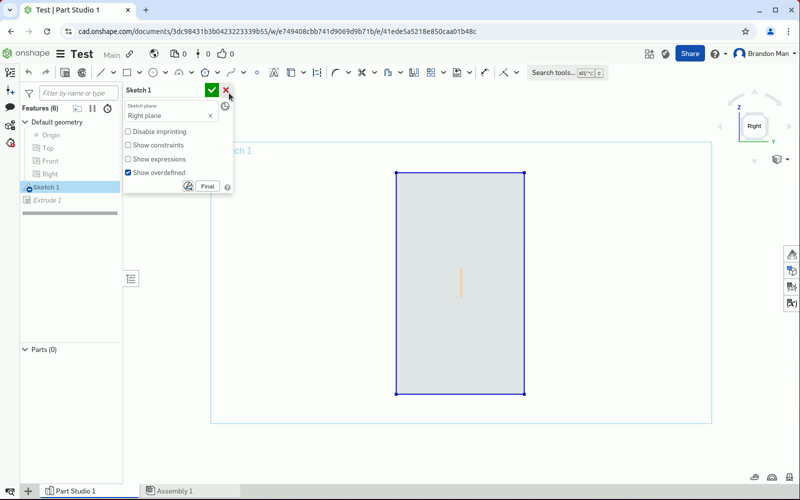
click(229, 92)
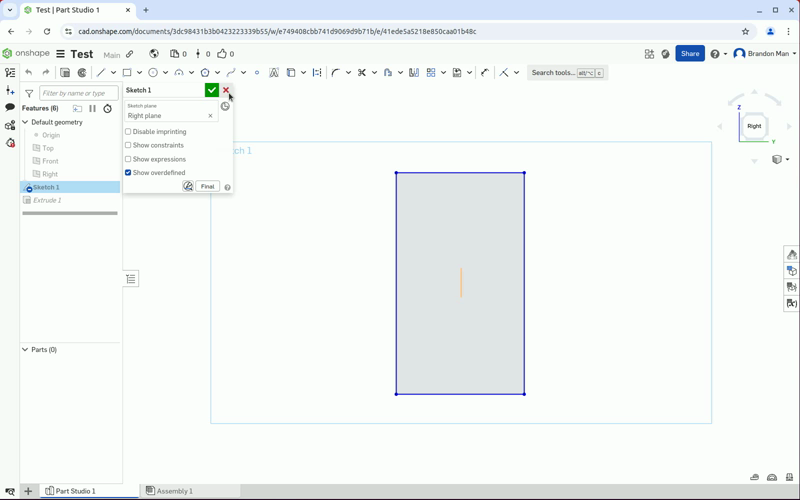
key(shift+s)
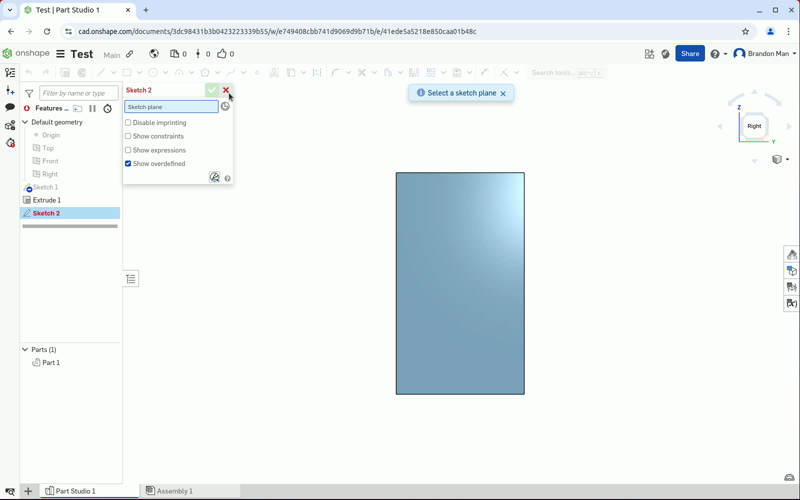
mouse_move(73, 176)
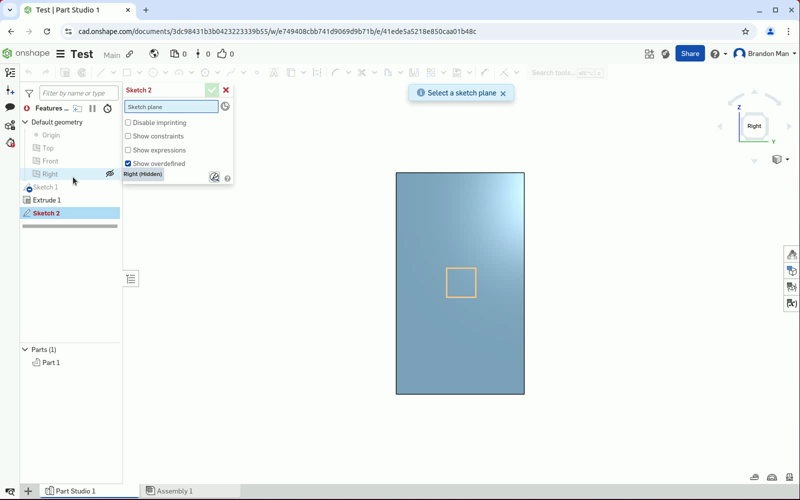
click(73, 176)
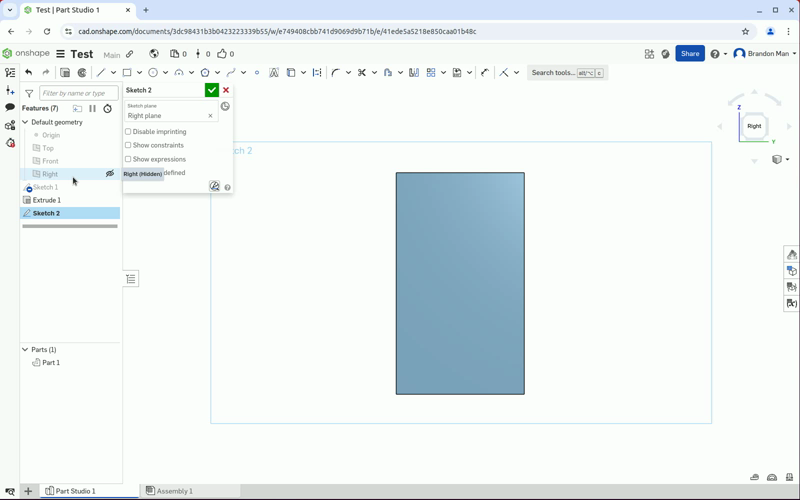
mouse_move(73, 352)
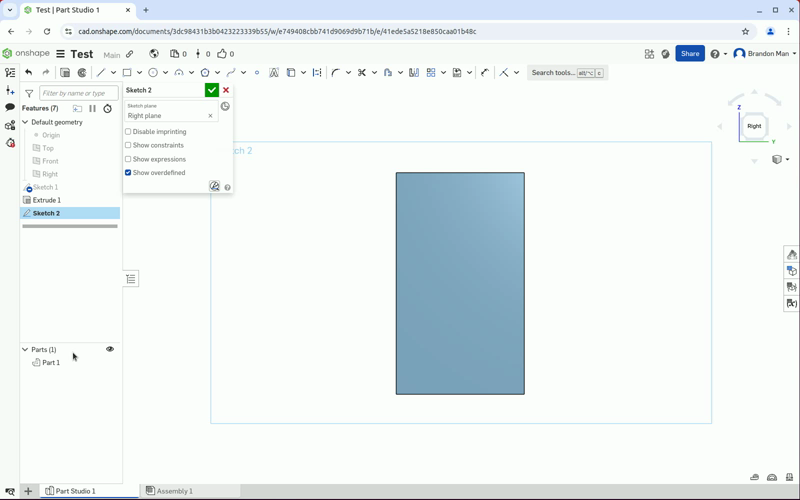
key(y)
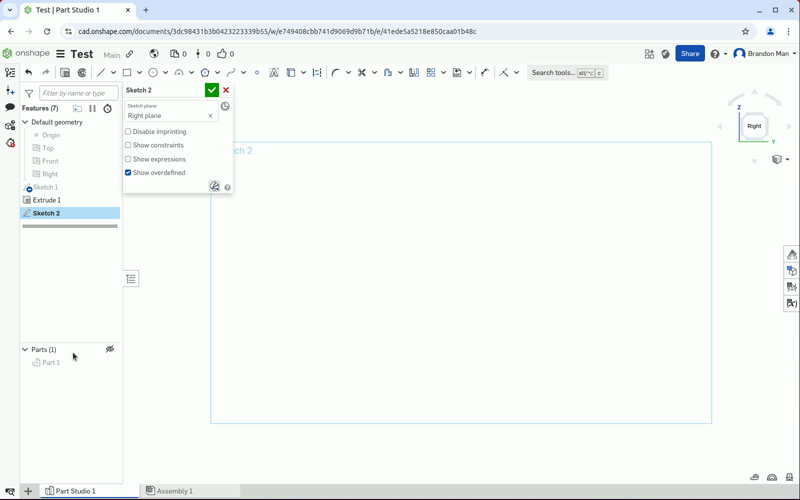
key(l)
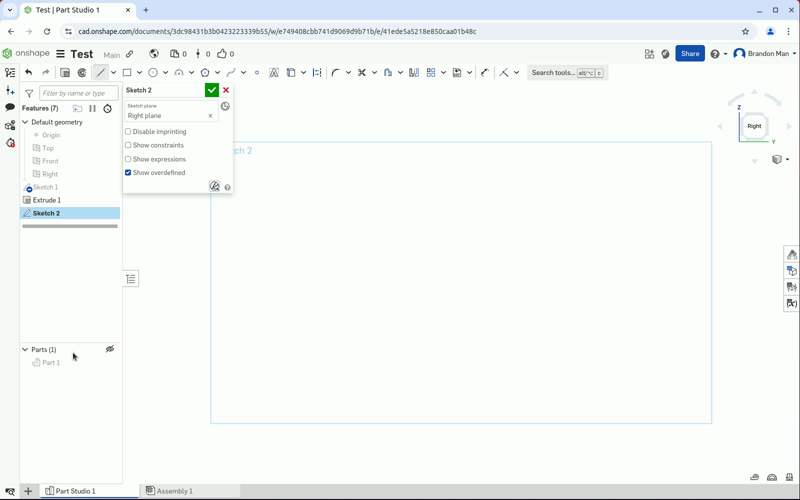
key_down(shift)
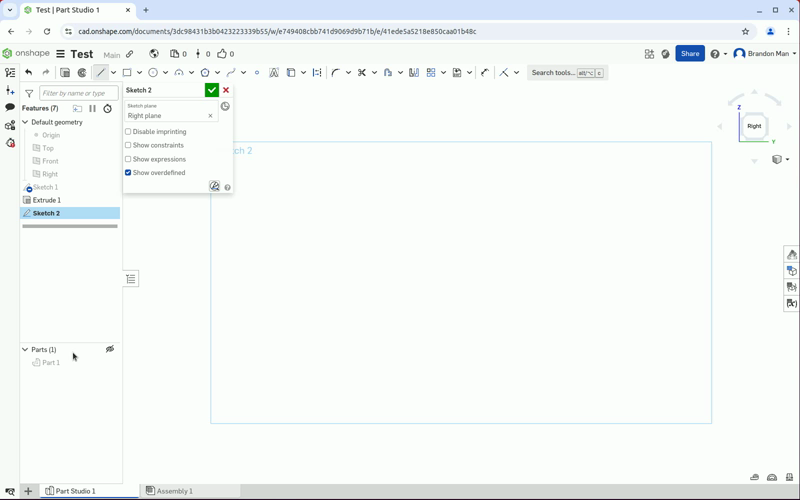
mouse_move(396, 395)
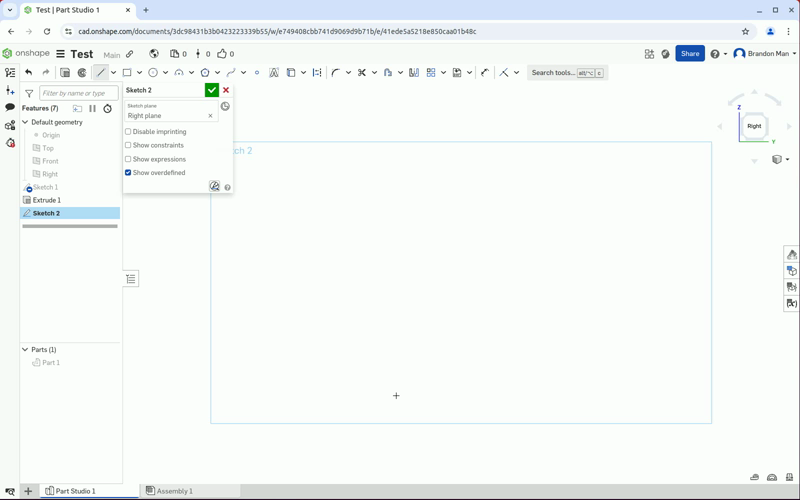
click(396, 395)
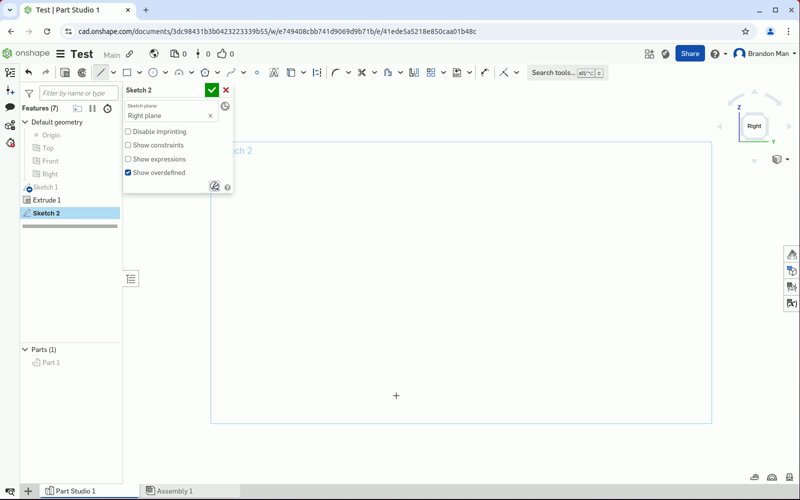
key_up(shift)
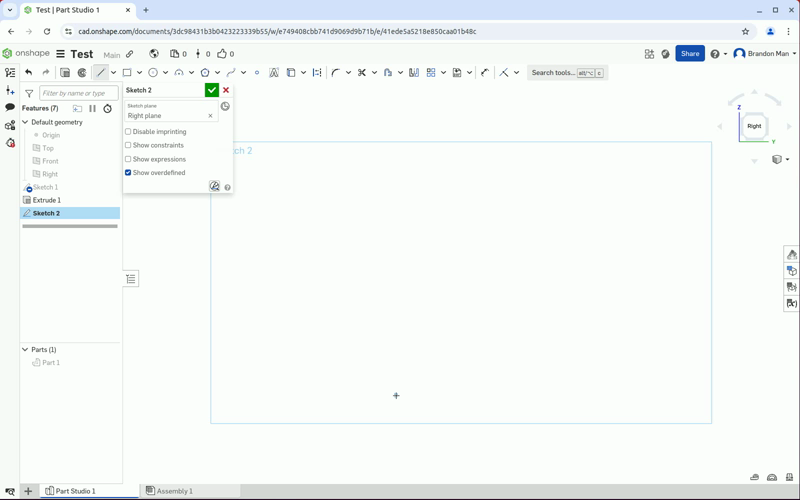
key_down(shift)
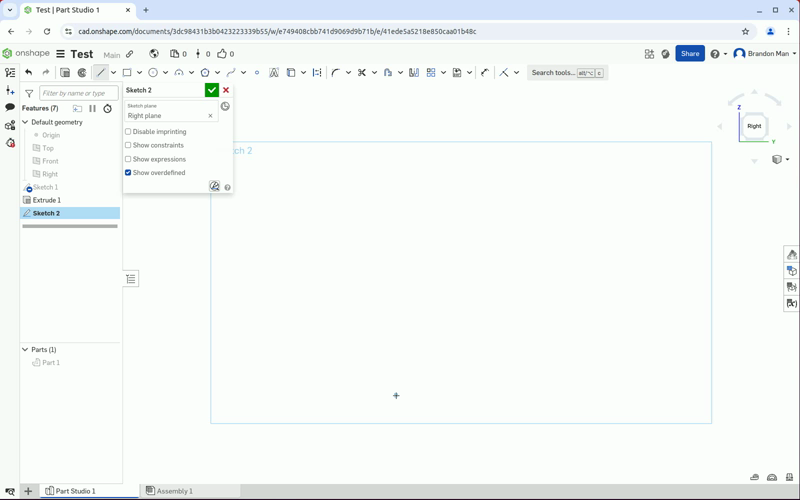
mouse_move(525, 395)
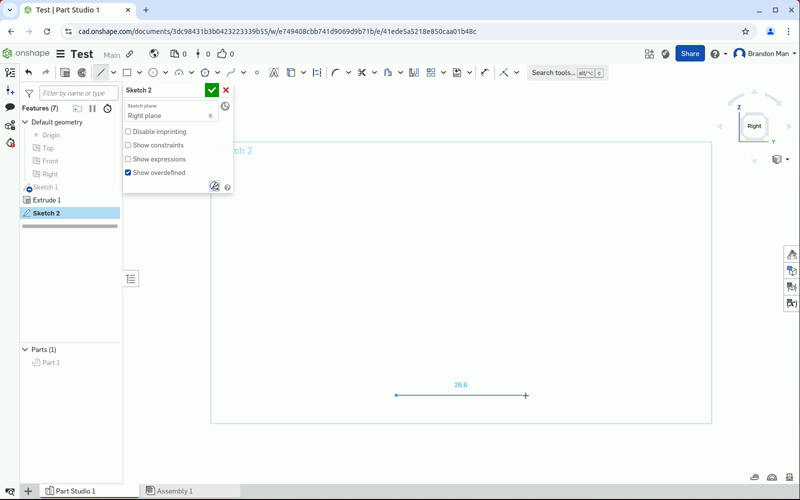
click(525, 395)
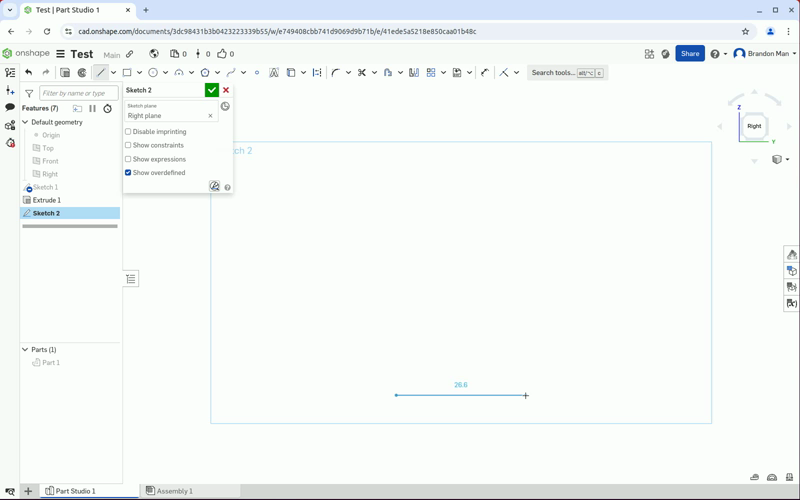
key_up(shift)
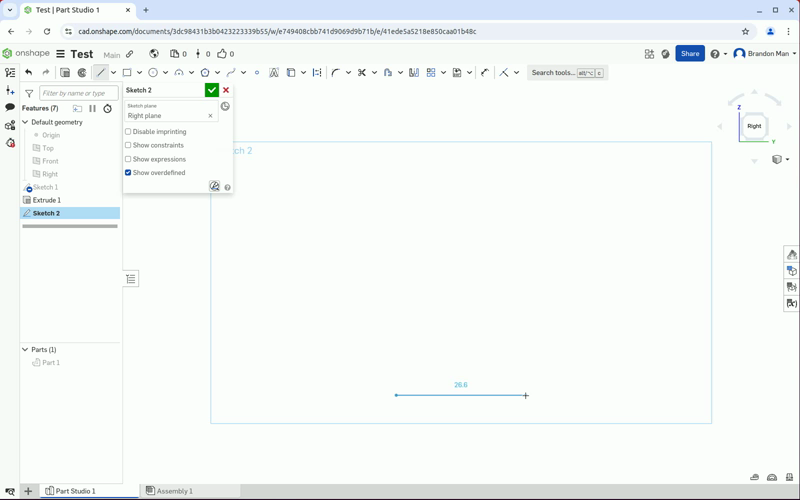
key_down(shift)
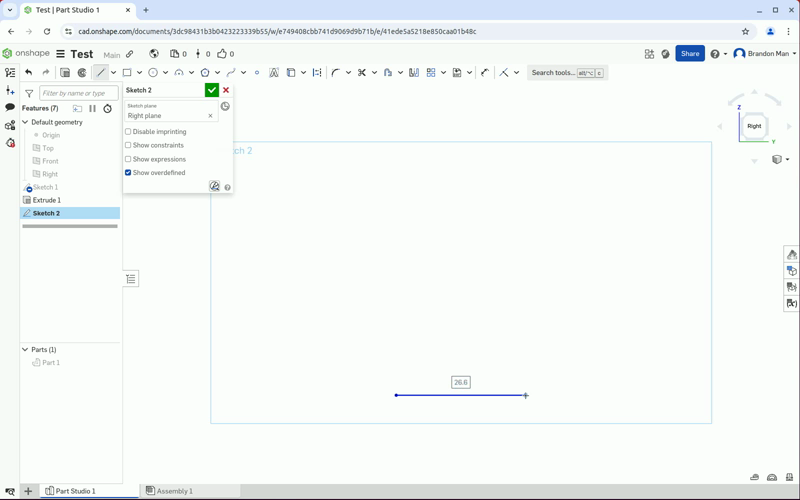
mouse_move(525, 171)
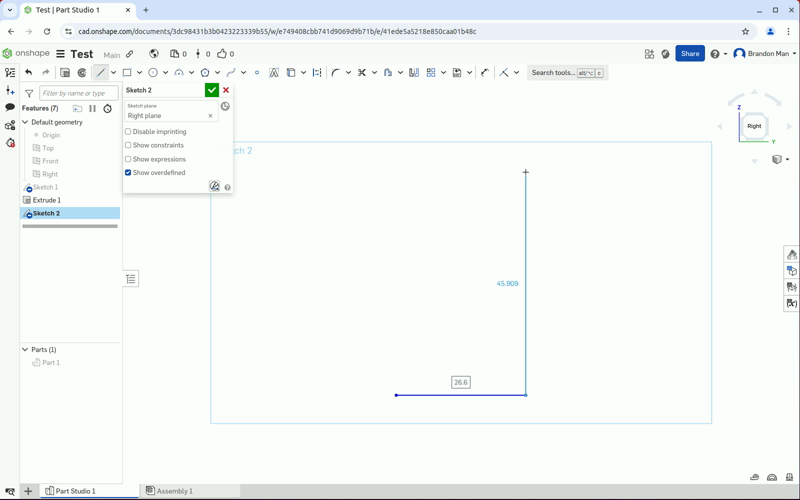
click(525, 171)
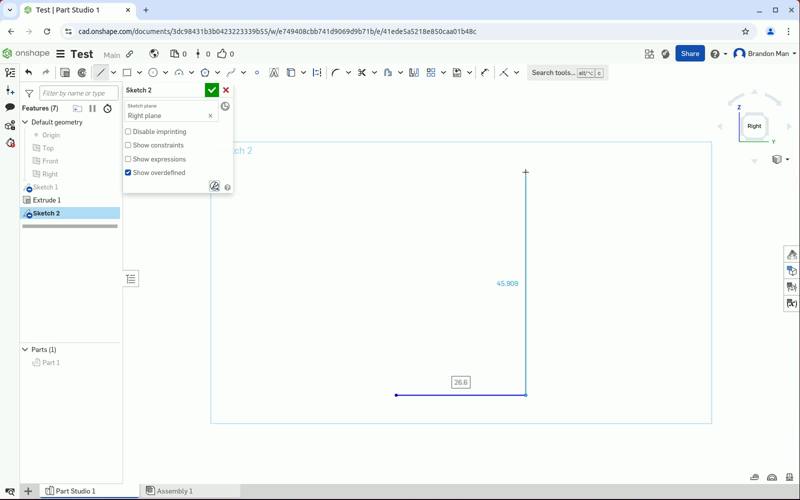
key_up(shift)
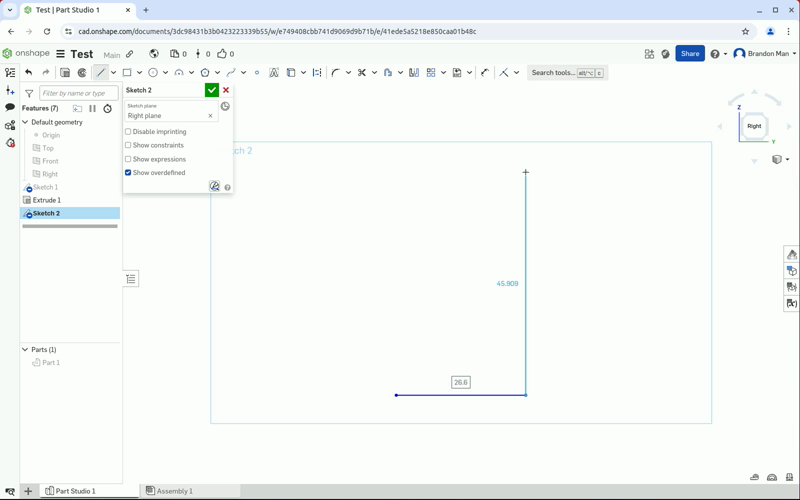
key_down(shift)
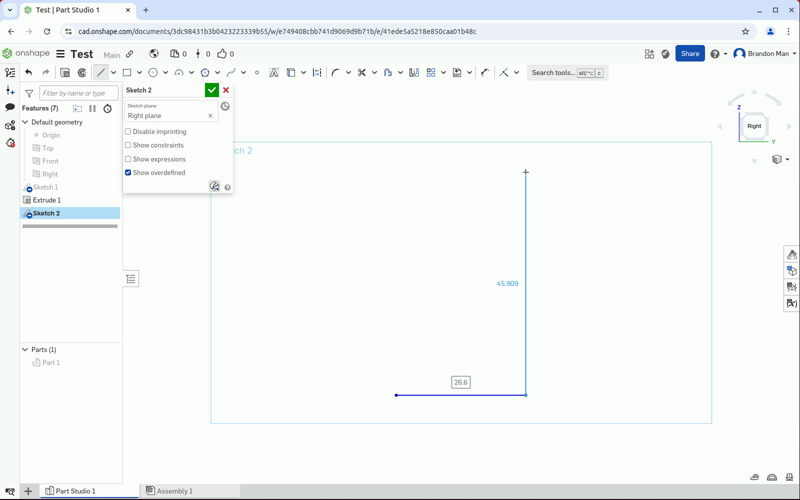
mouse_move(396, 171)
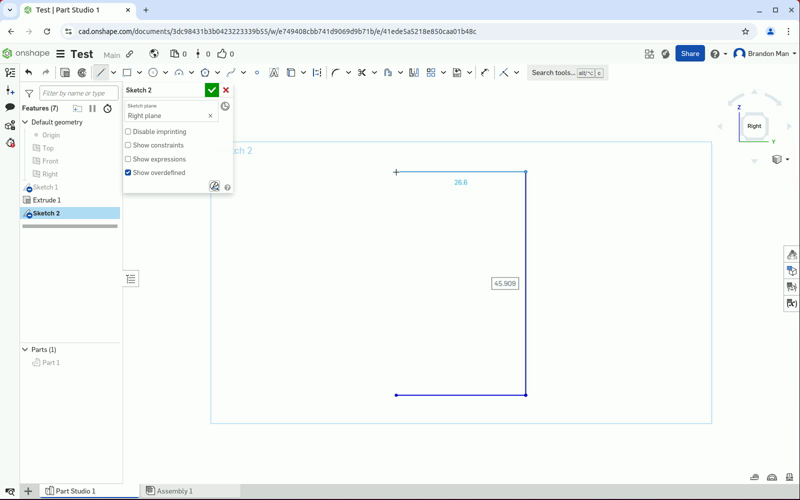
click(396, 171)
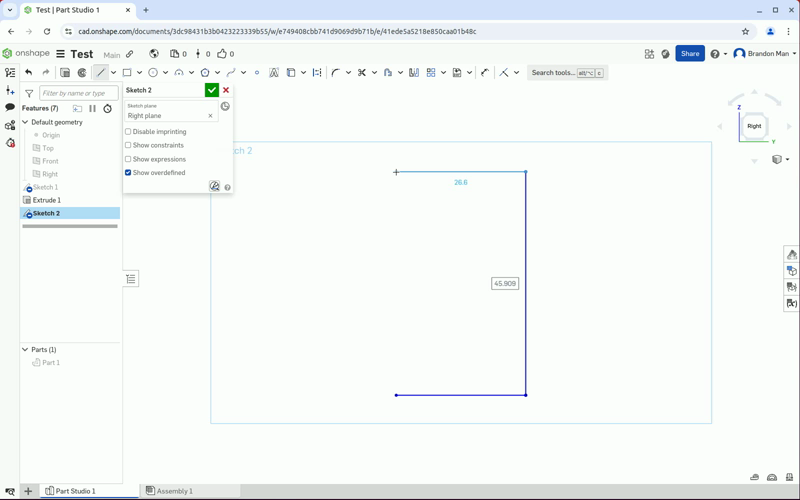
key_up(shift)
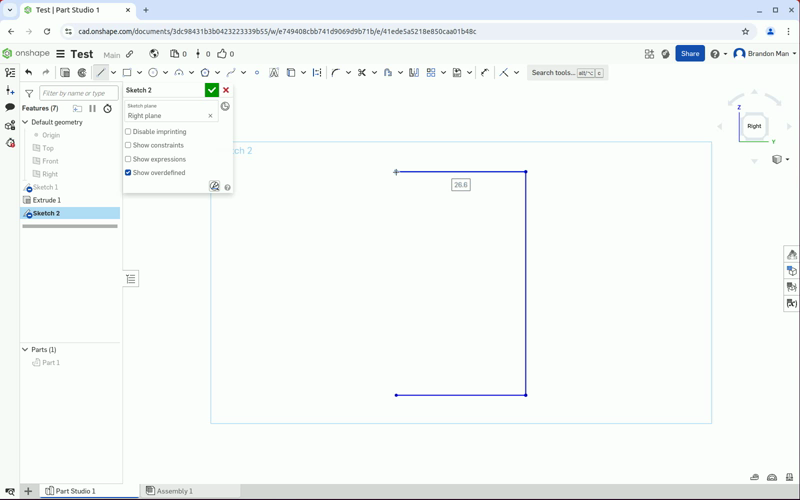
key_down(shift)
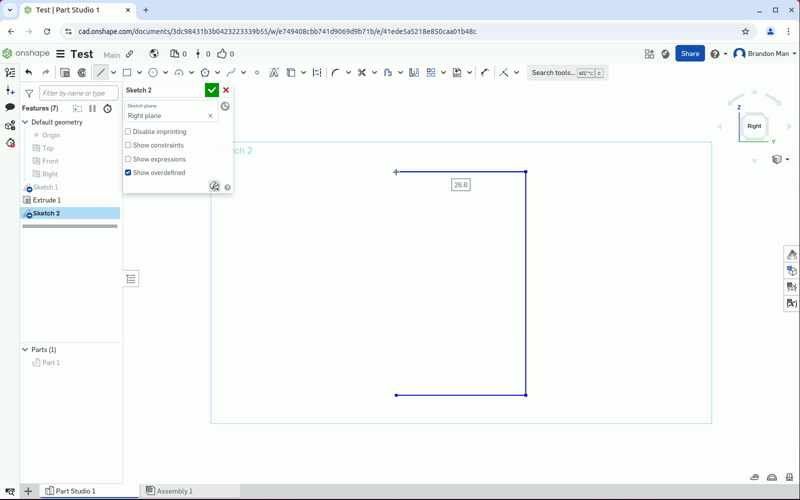
mouse_move(396, 395)
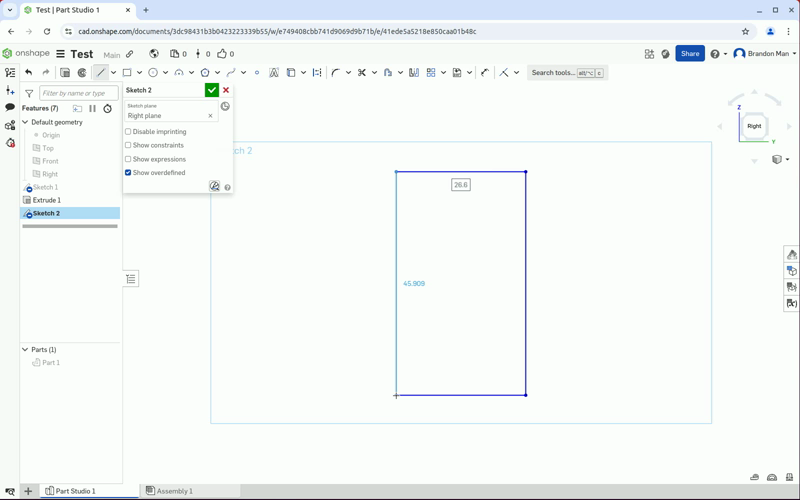
key_up(shift)
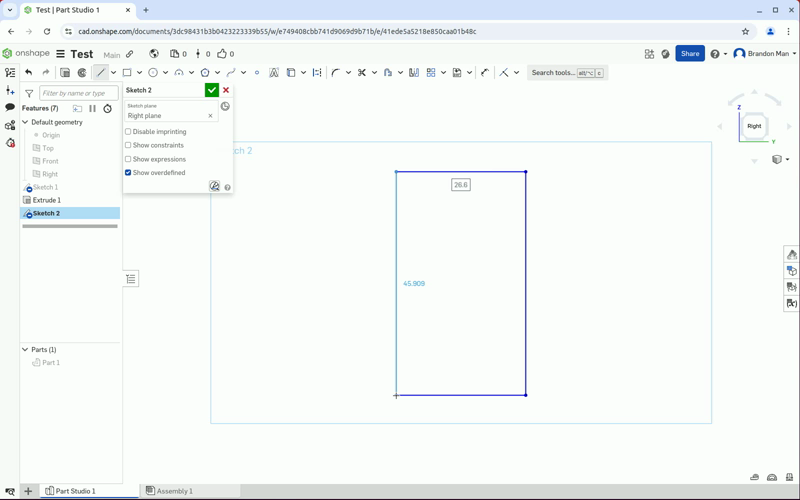
click(396, 395)
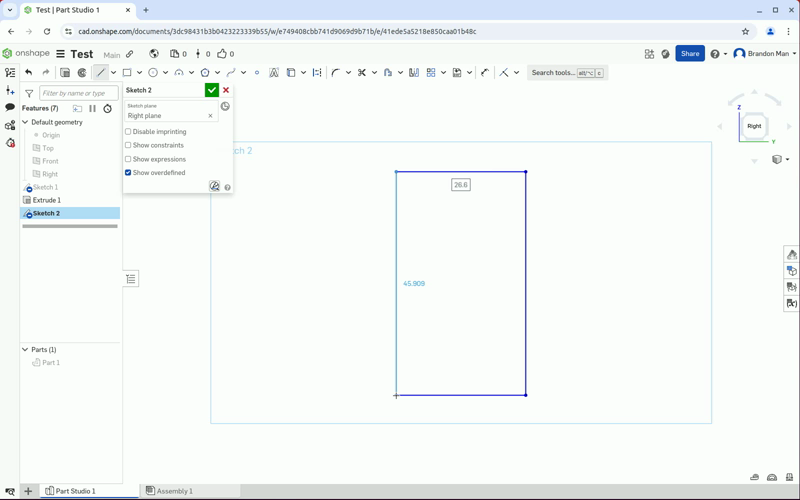
key(esc)
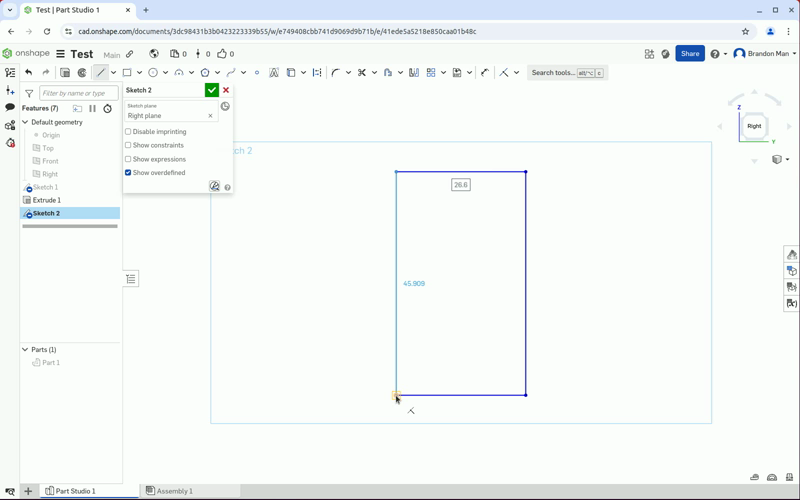
key(l)
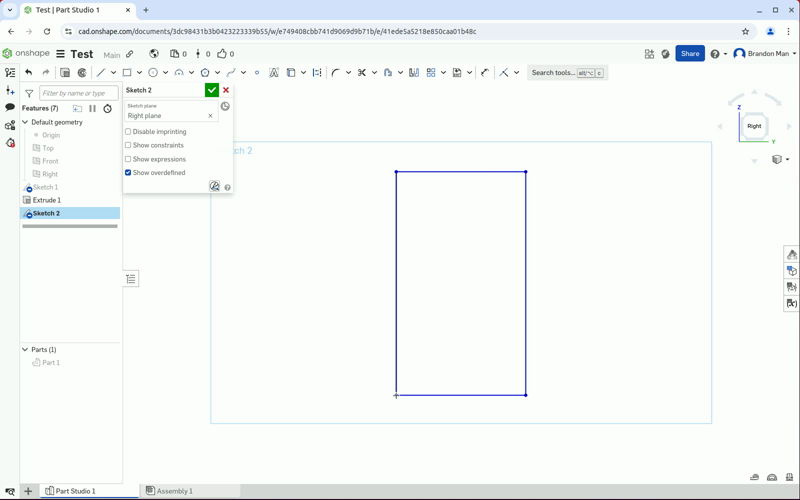
key_down(shift)
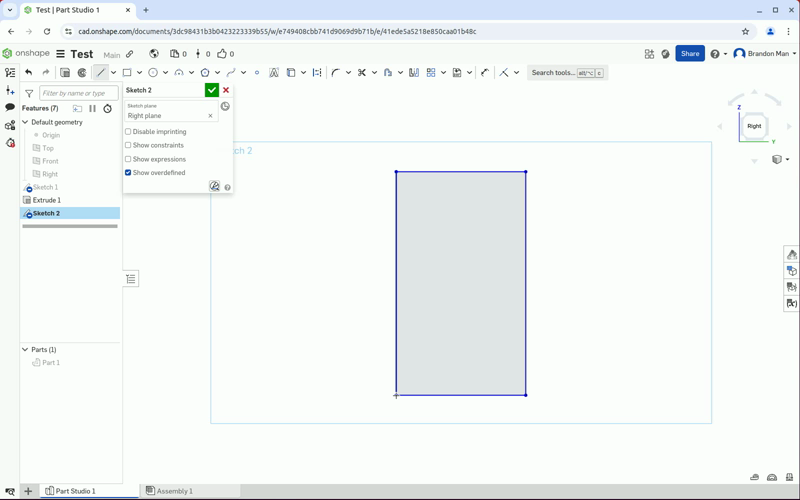
mouse_move(396, 395)
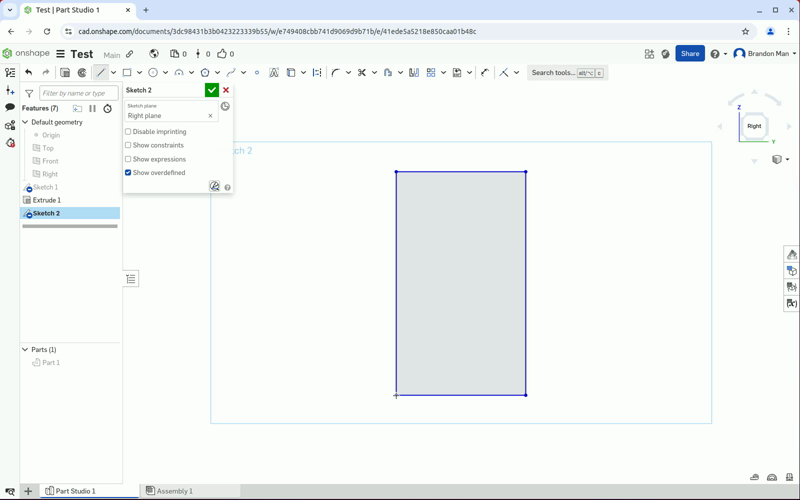
click(396, 395)
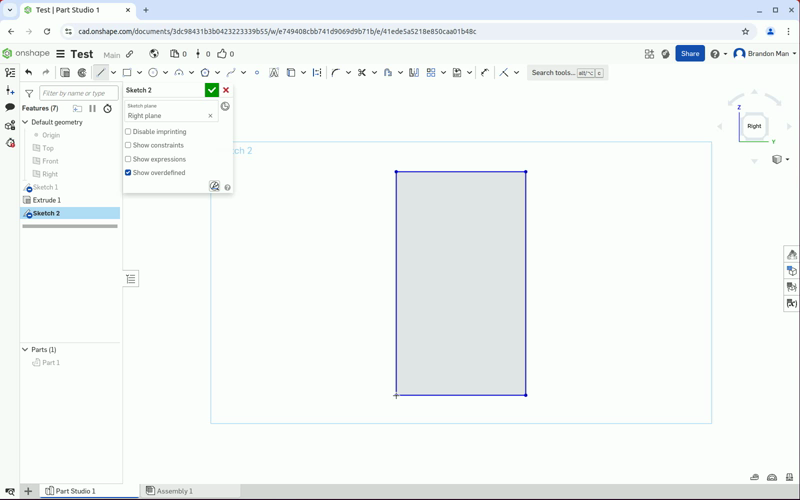
key_up(shift)
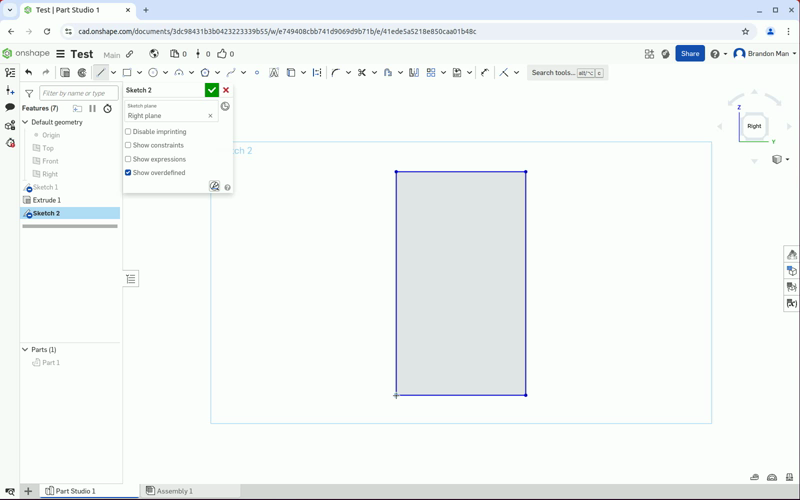
key_down(shift)
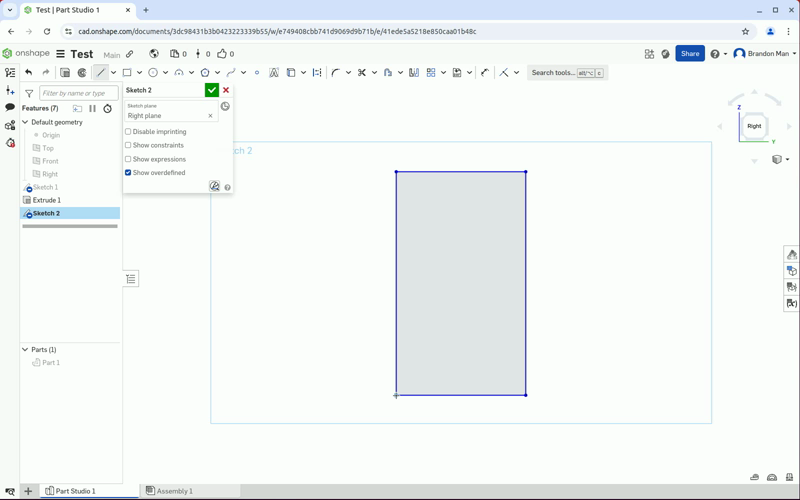
mouse_move(523, 395)
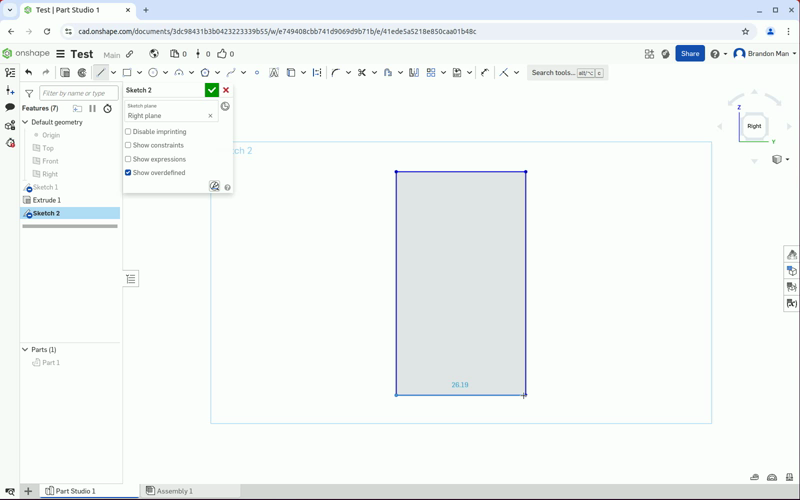
scroll(6)
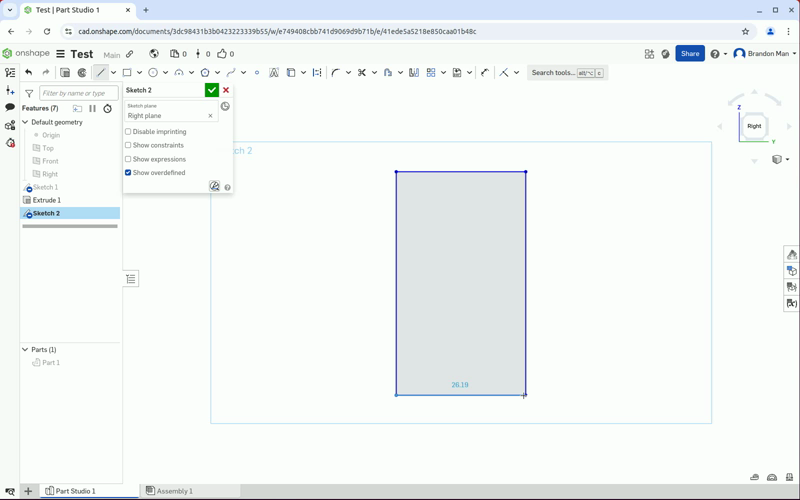
scroll(6)
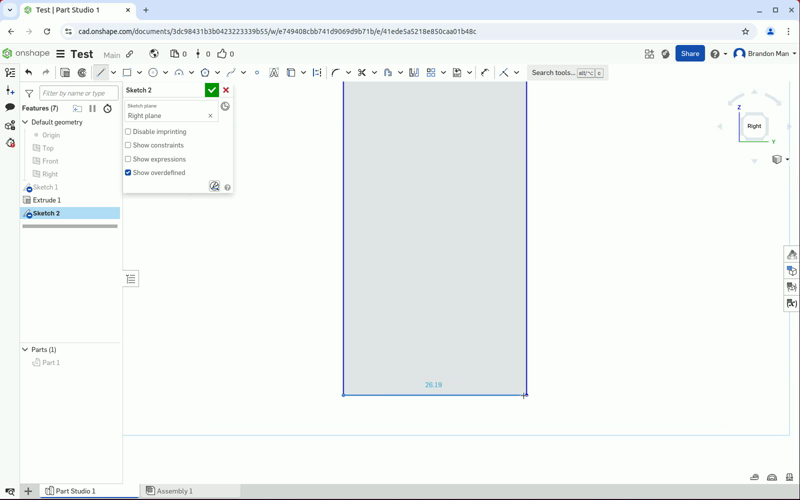
scroll(6)
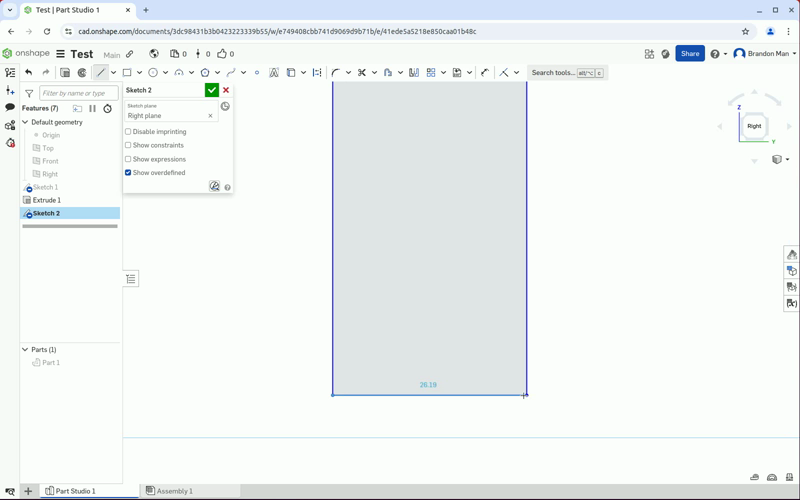
scroll(6)
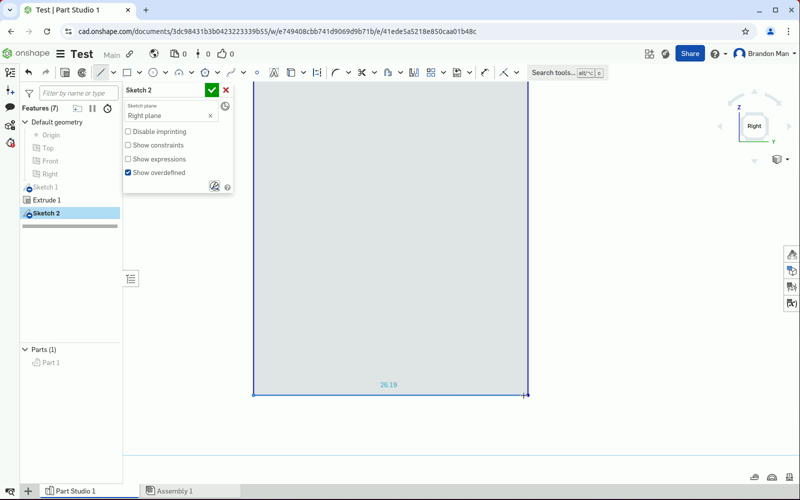
scroll(6)
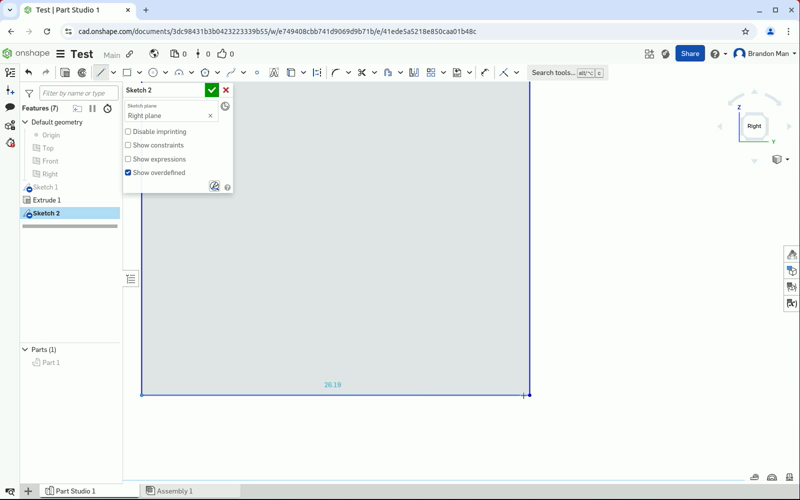
scroll(6)
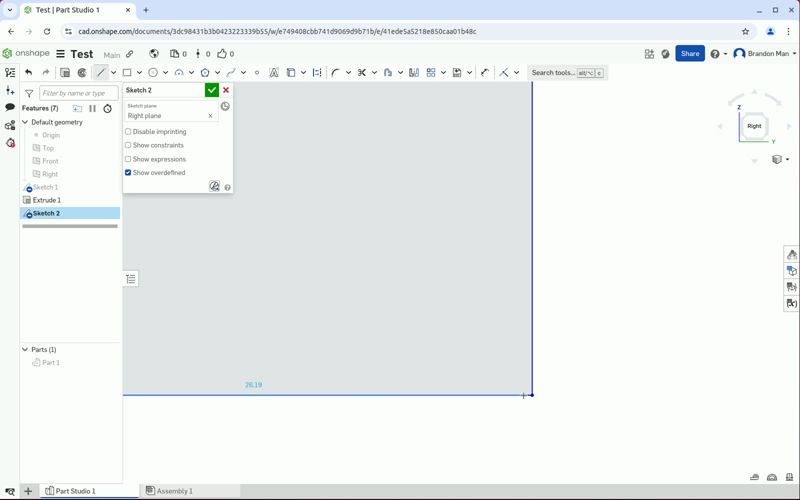
scroll(6)
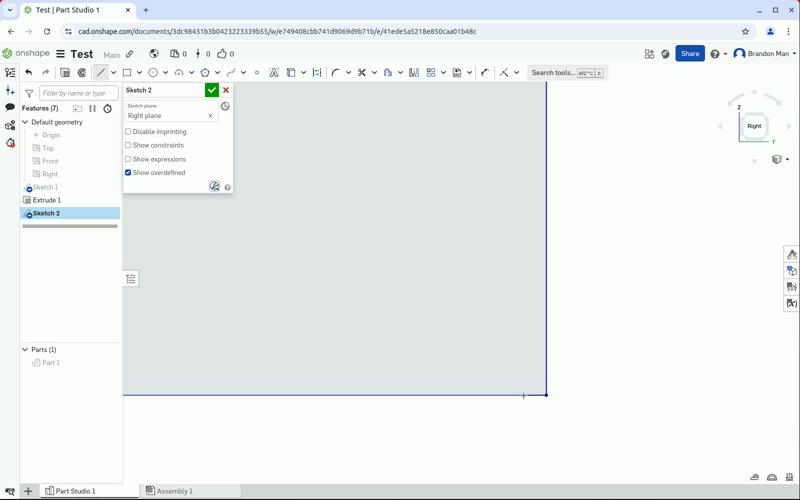
click(523, 395)
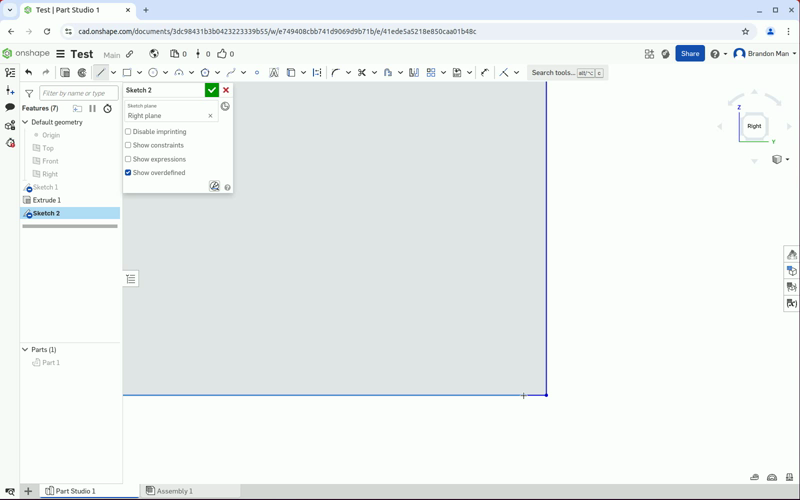
scroll(-6)
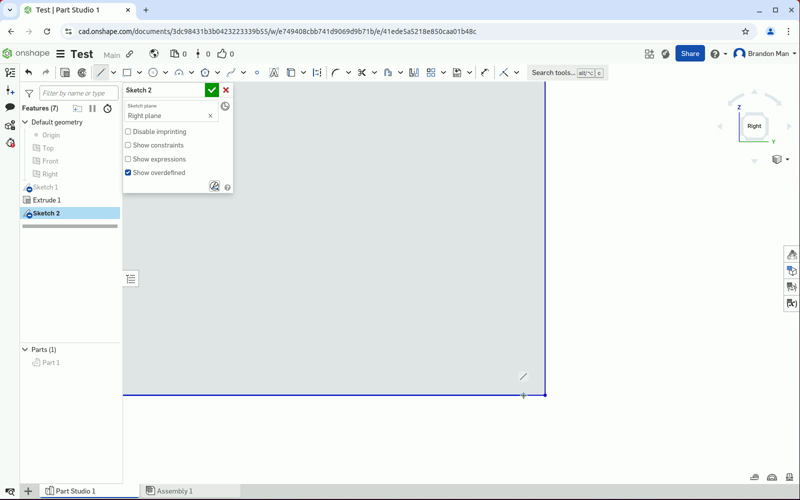
scroll(-6)
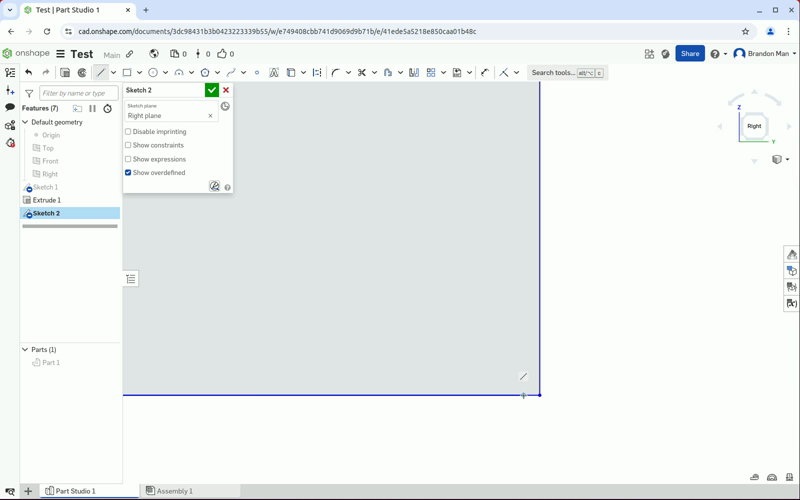
scroll(-6)
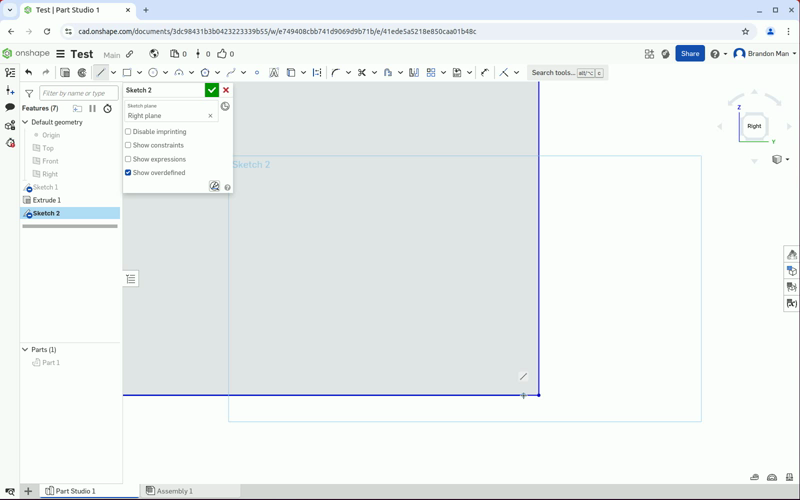
scroll(-6)
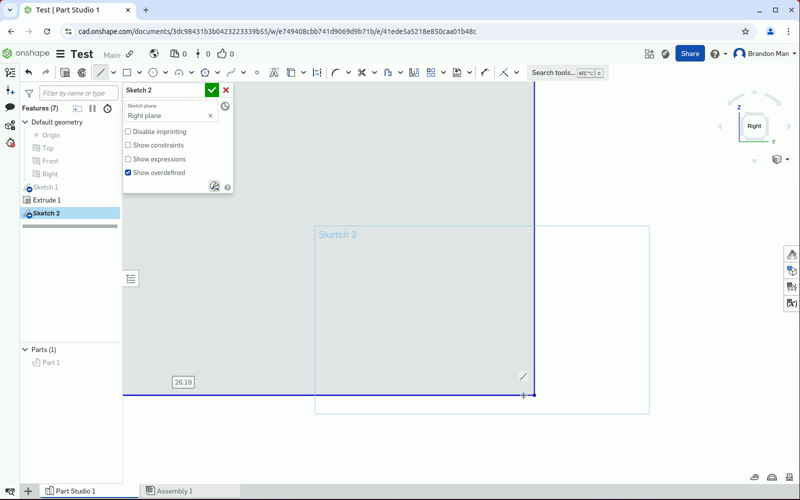
scroll(-6)
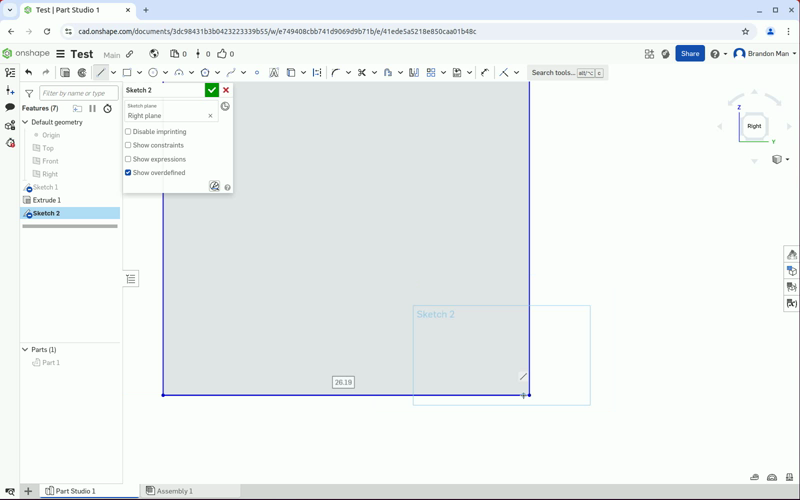
scroll(-6)
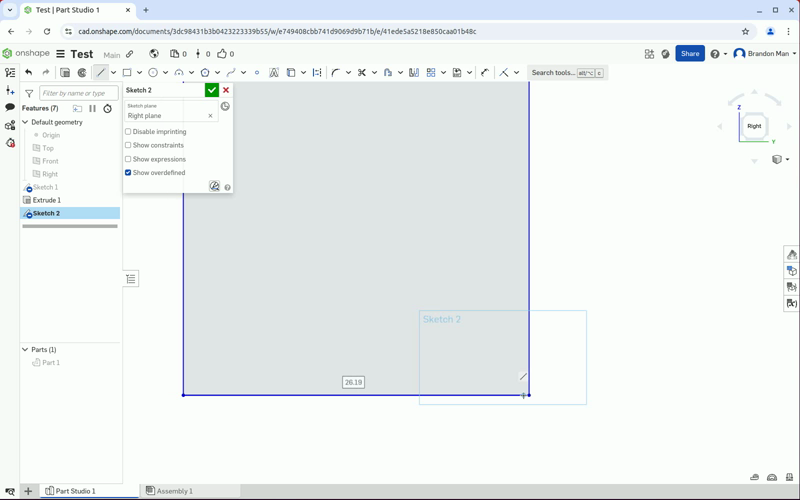
scroll(-6)
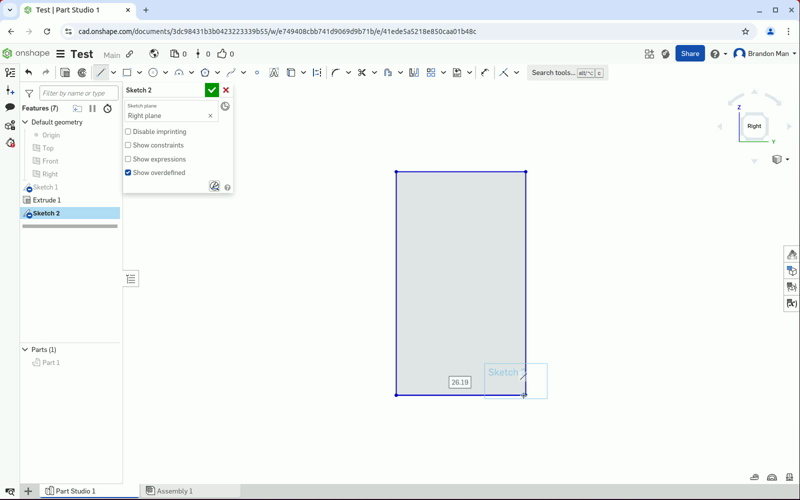
key_up(shift)
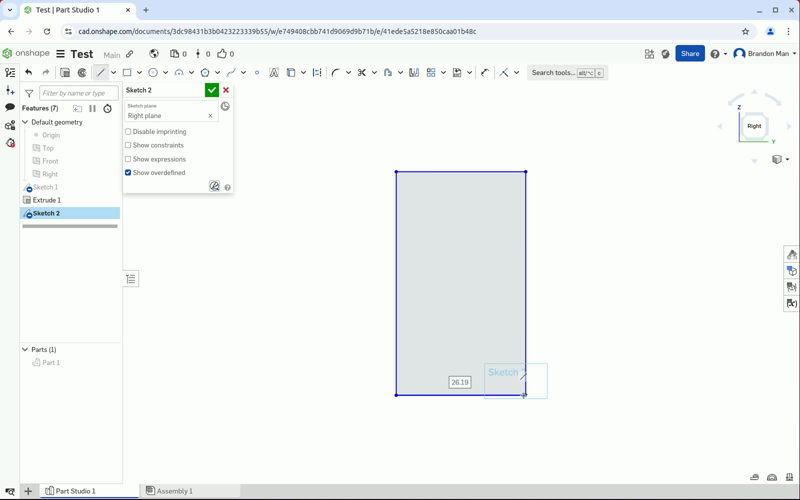
key_down(shift)
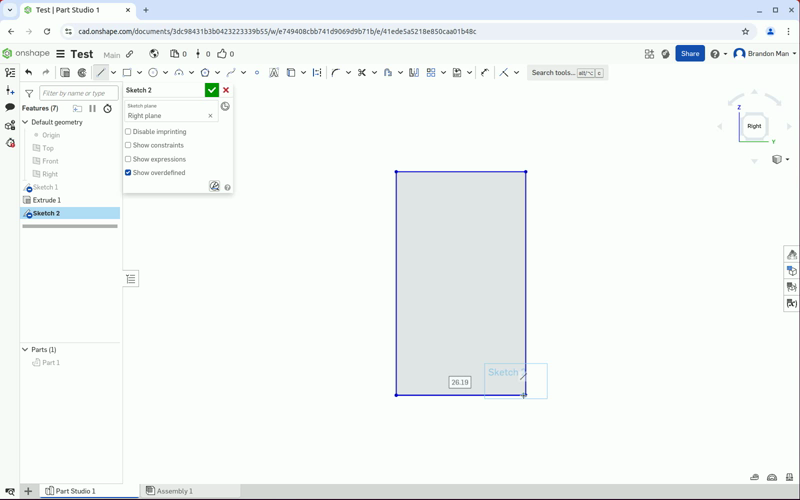
mouse_move(523, 171)
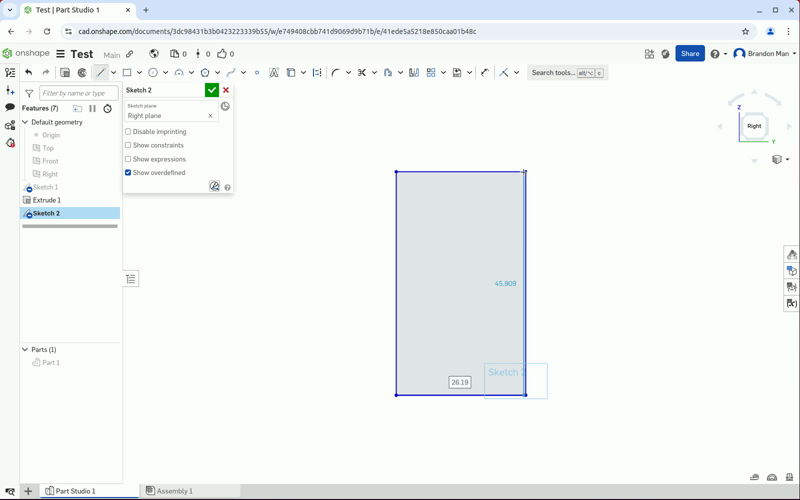
scroll(6)
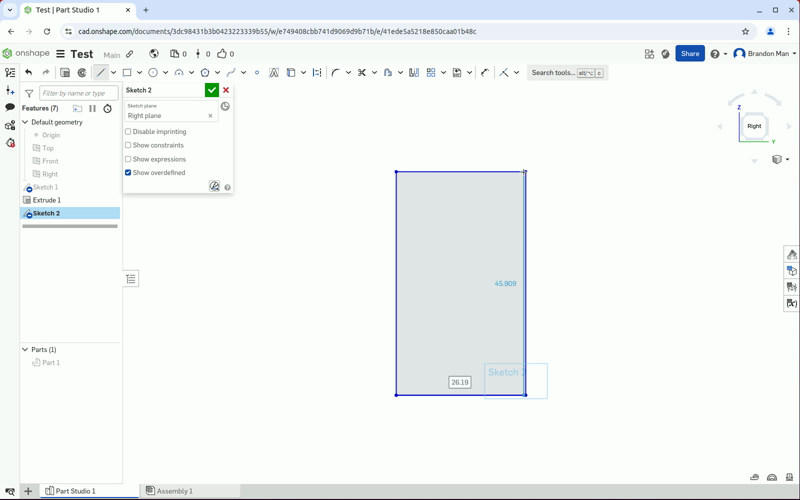
scroll(6)
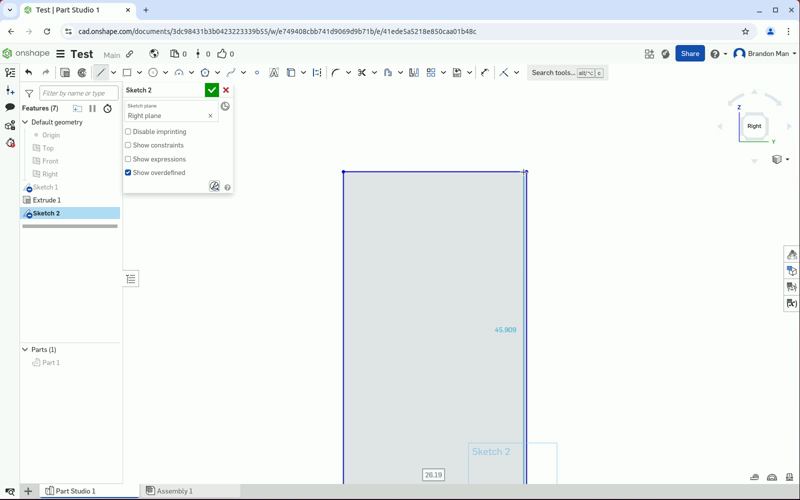
scroll(6)
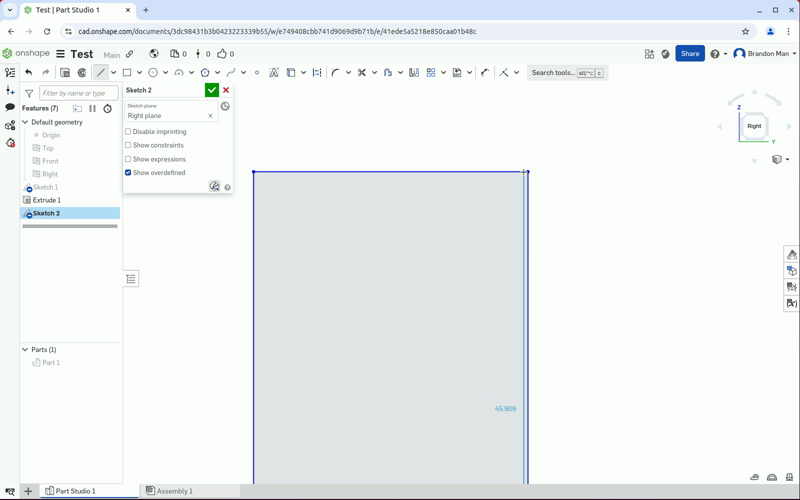
scroll(6)
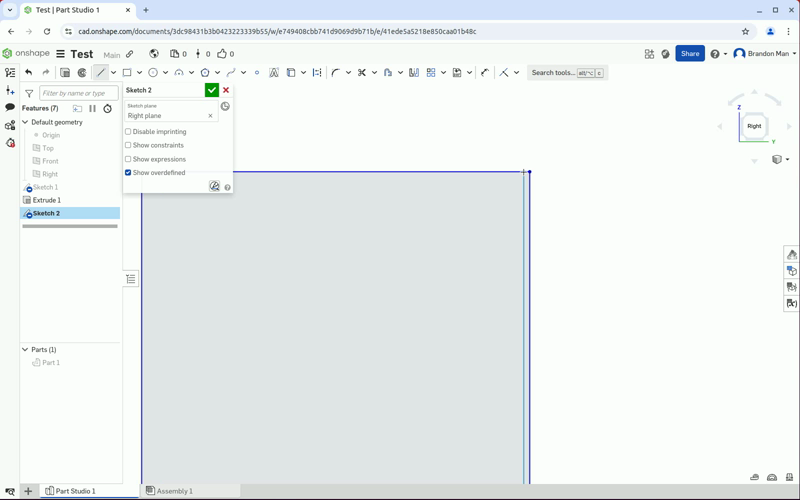
scroll(6)
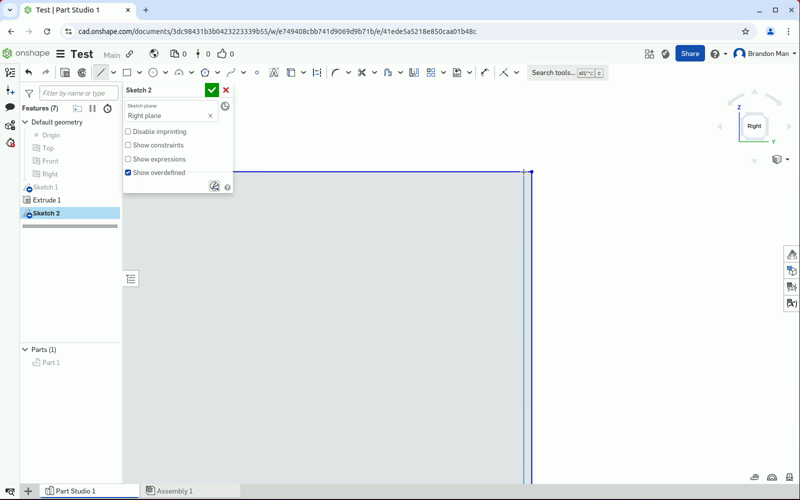
scroll(6)
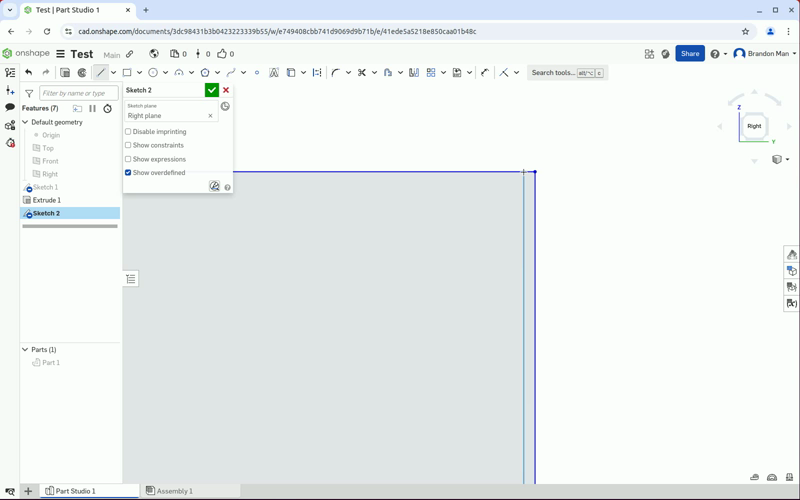
scroll(6)
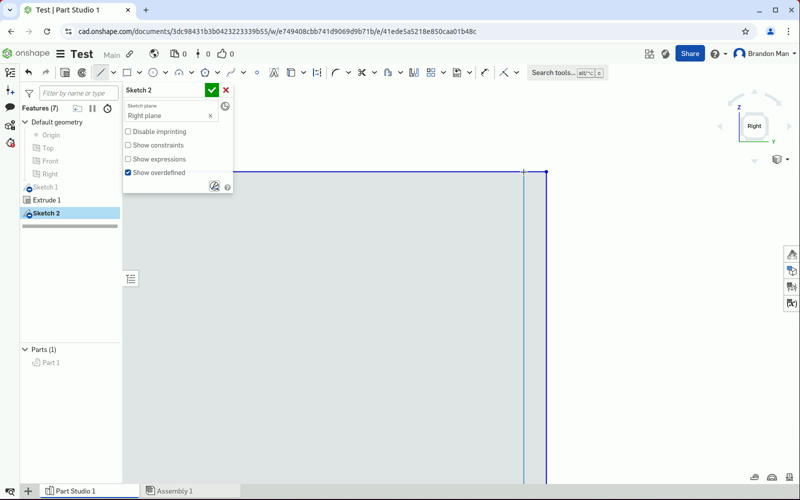
click(523, 171)
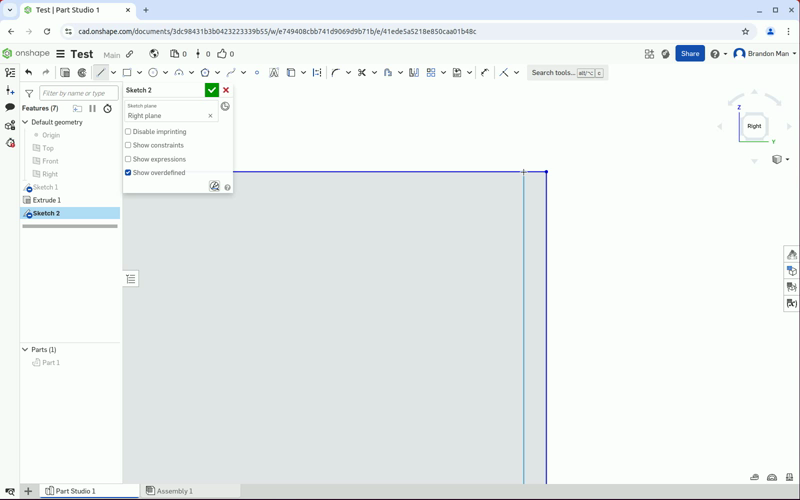
scroll(-6)
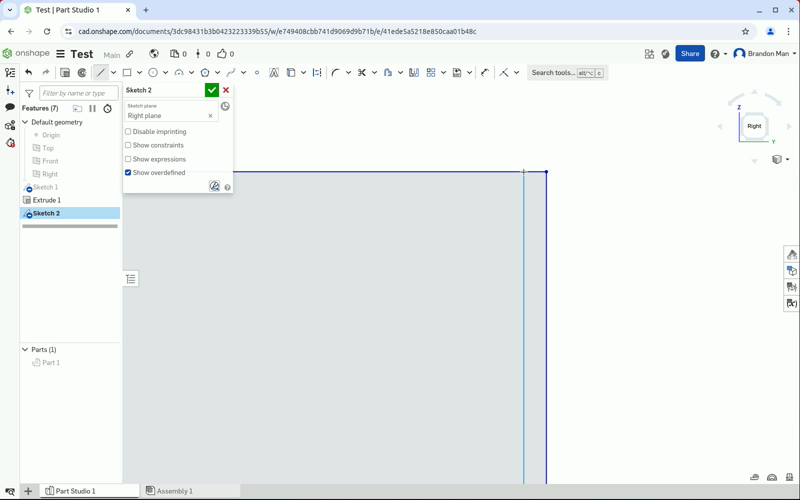
scroll(-6)
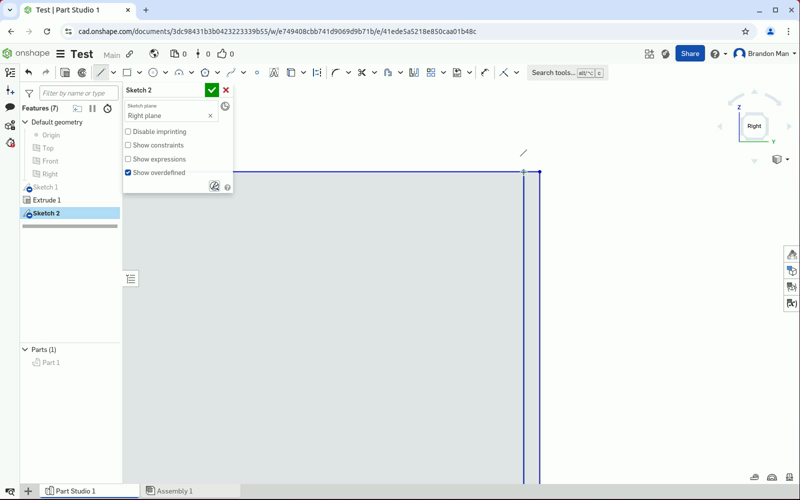
scroll(-6)
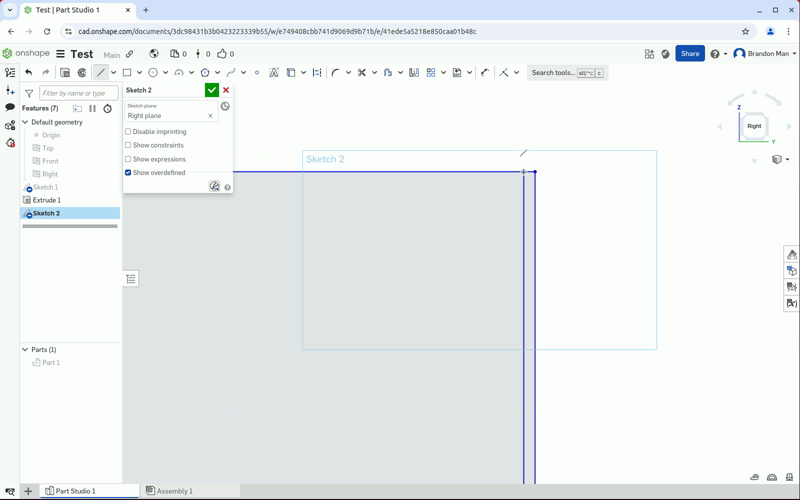
scroll(-6)
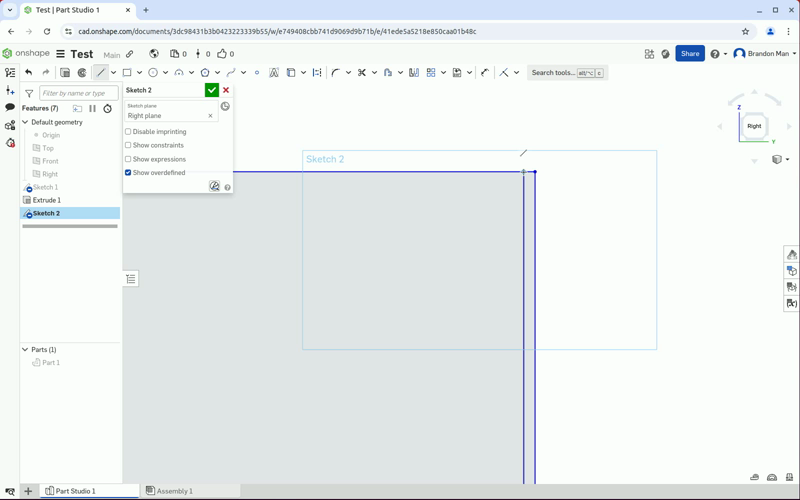
scroll(-6)
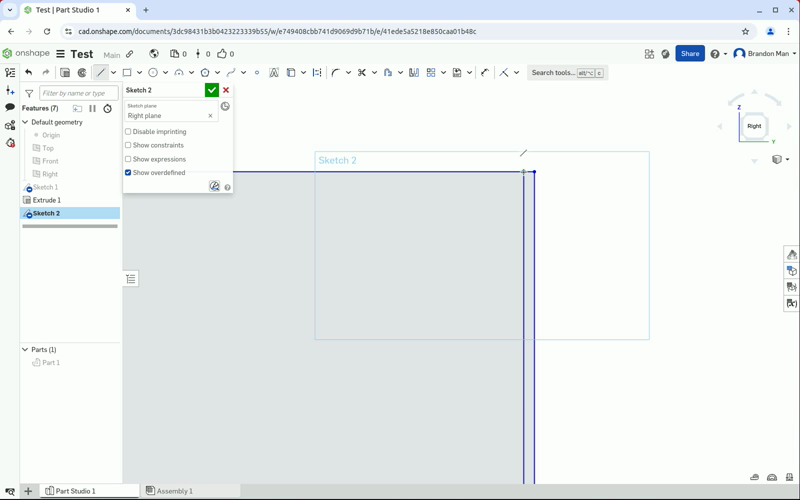
scroll(-6)
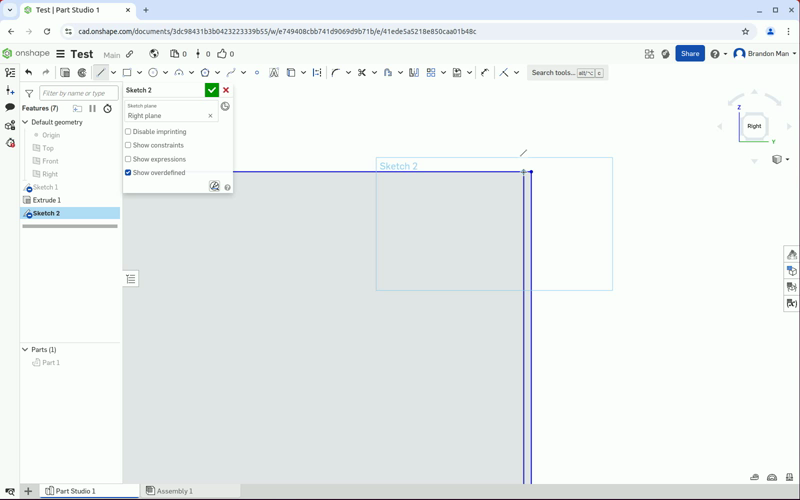
scroll(-6)
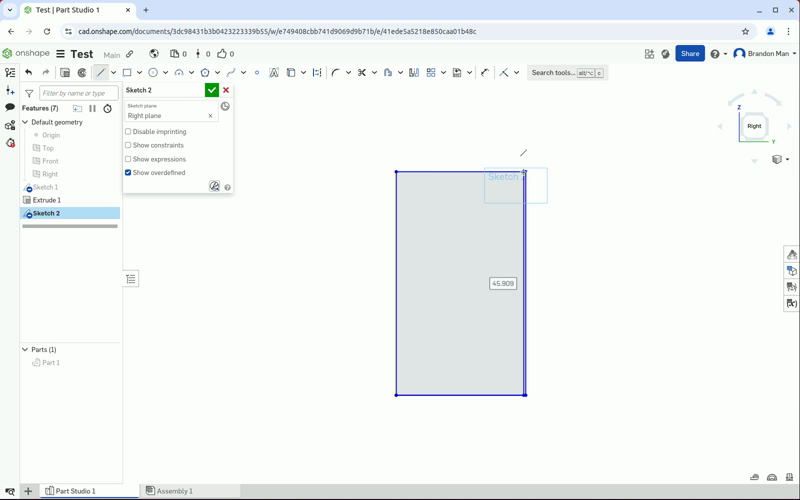
key_up(shift)
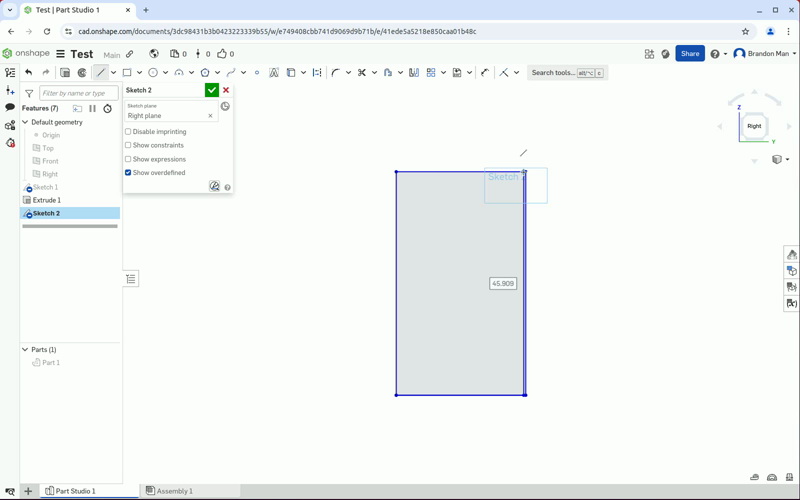
key_down(shift)
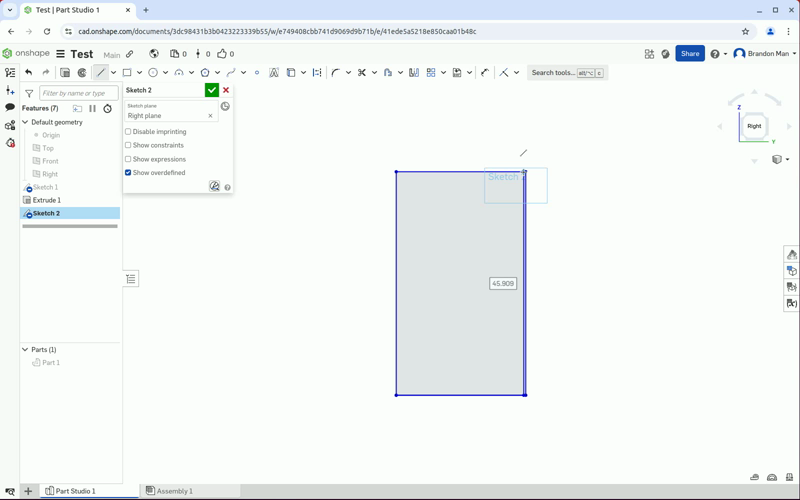
mouse_move(396, 171)
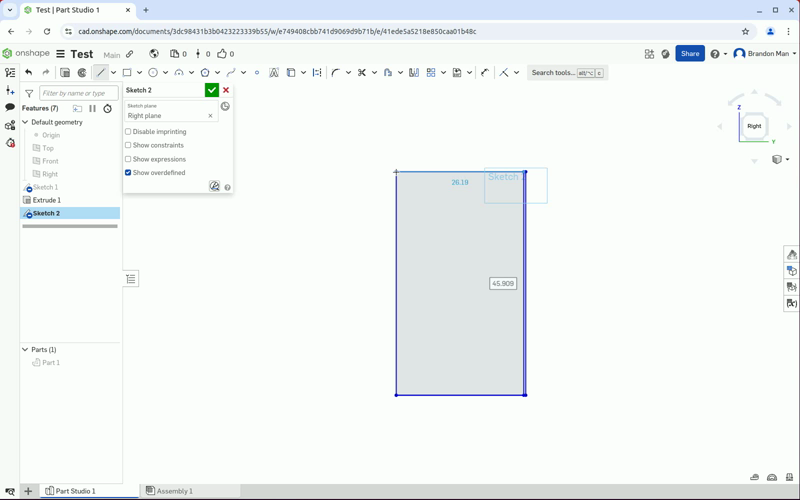
click(396, 171)
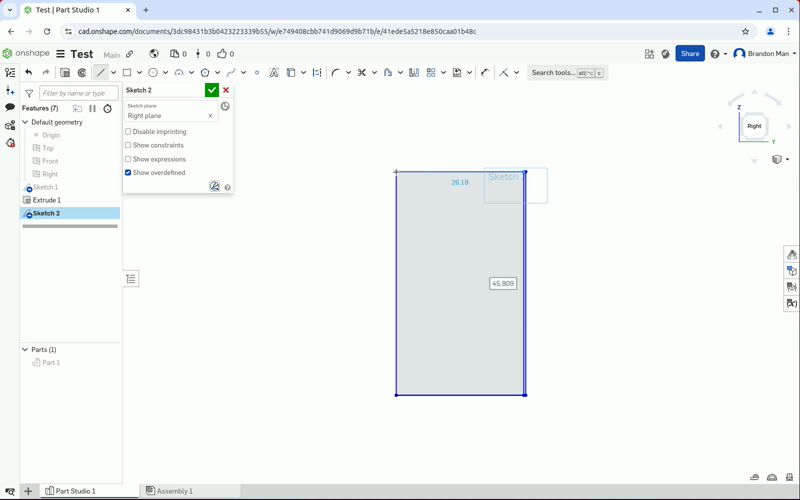
key_up(shift)
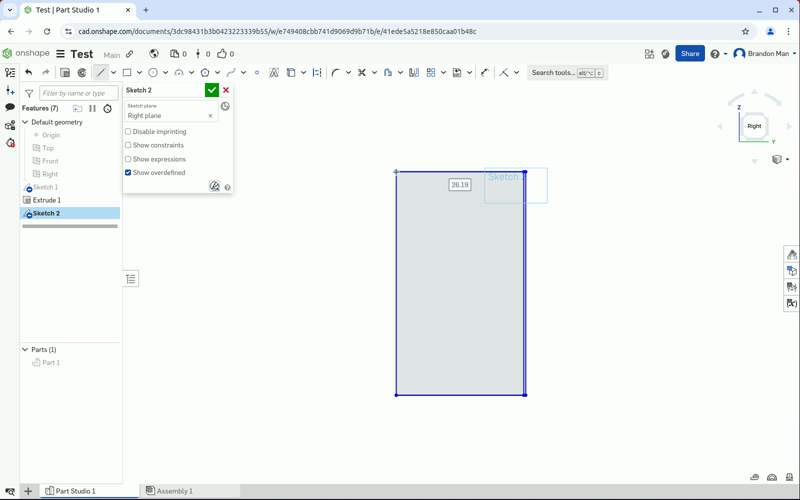
key_down(shift)
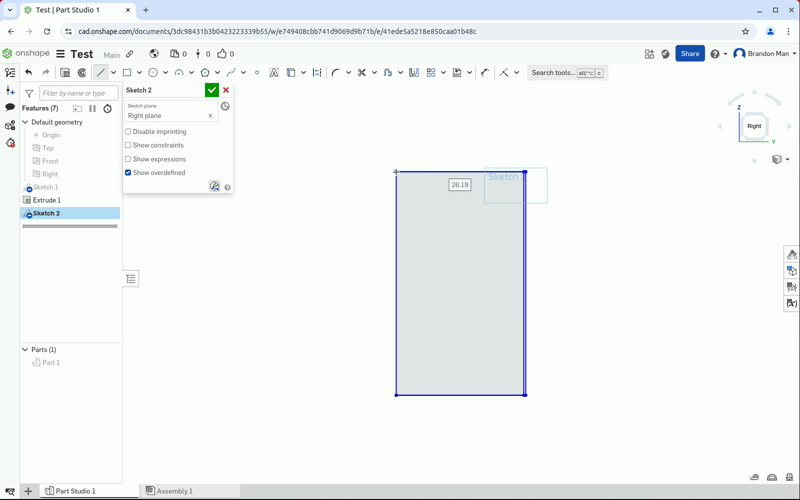
mouse_move(396, 395)
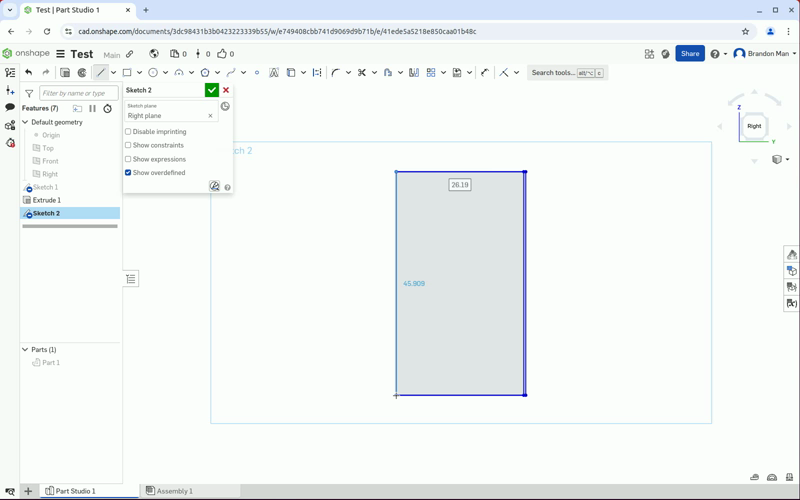
key_up(shift)
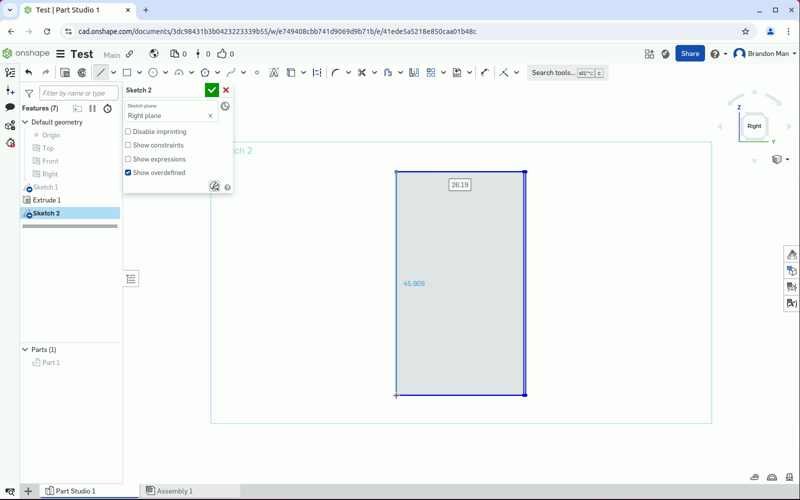
click(396, 395)
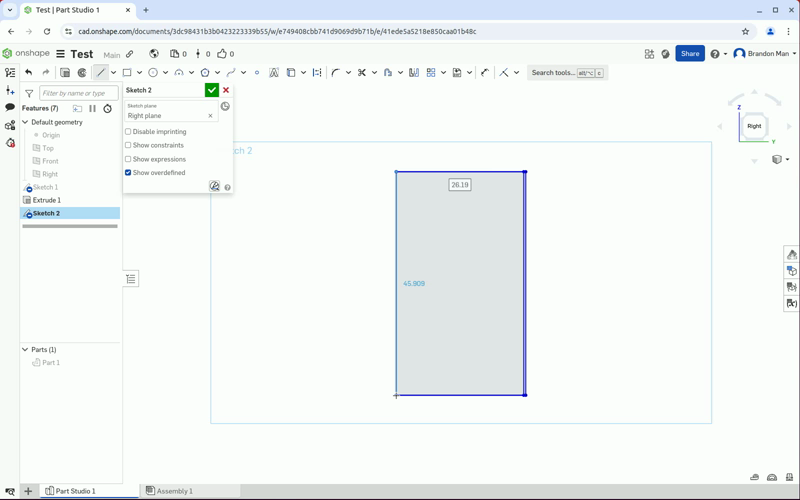
key(esc)
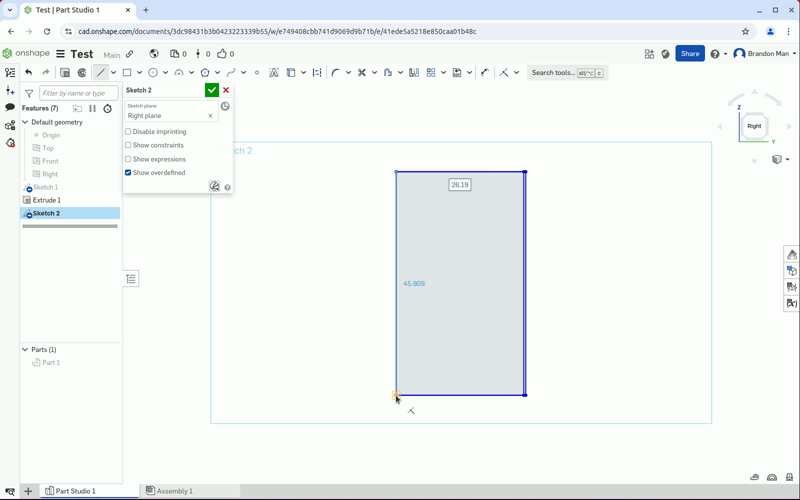
mouse_move(525, 363)
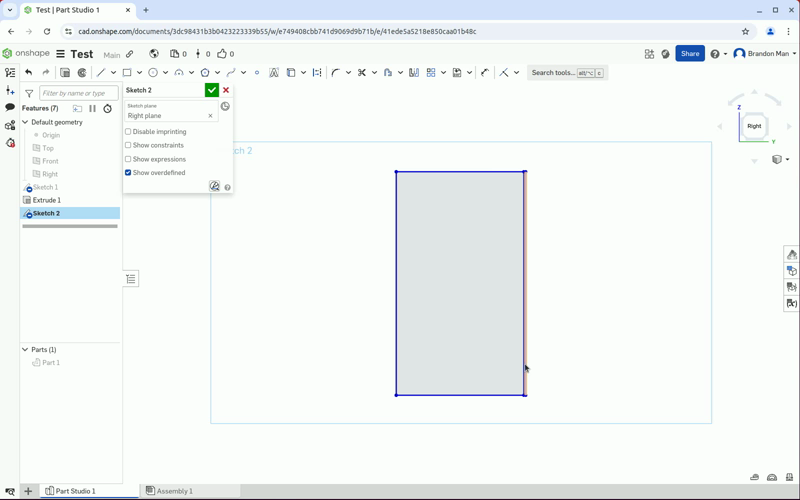
scroll(6)
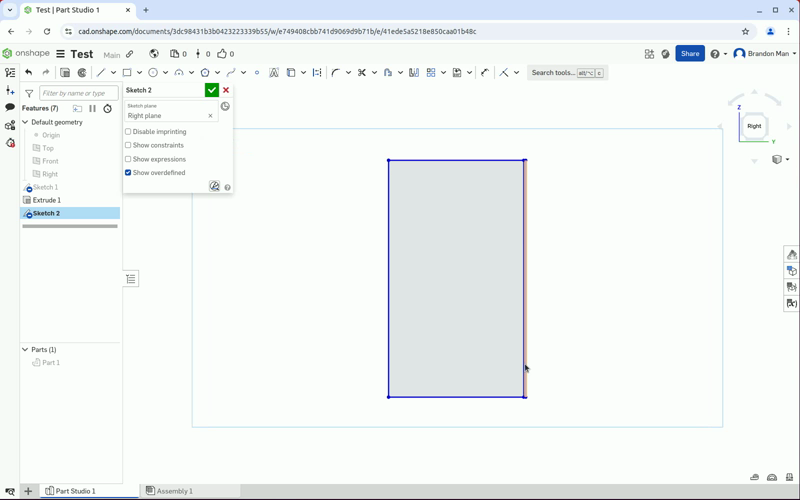
scroll(6)
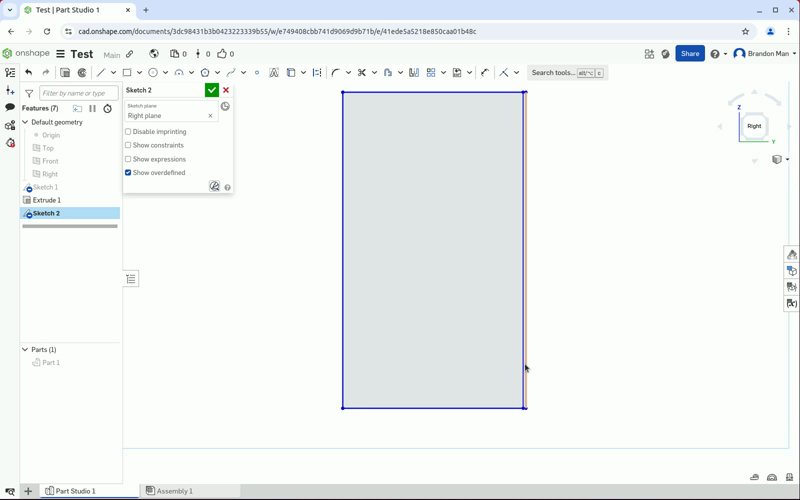
scroll(6)
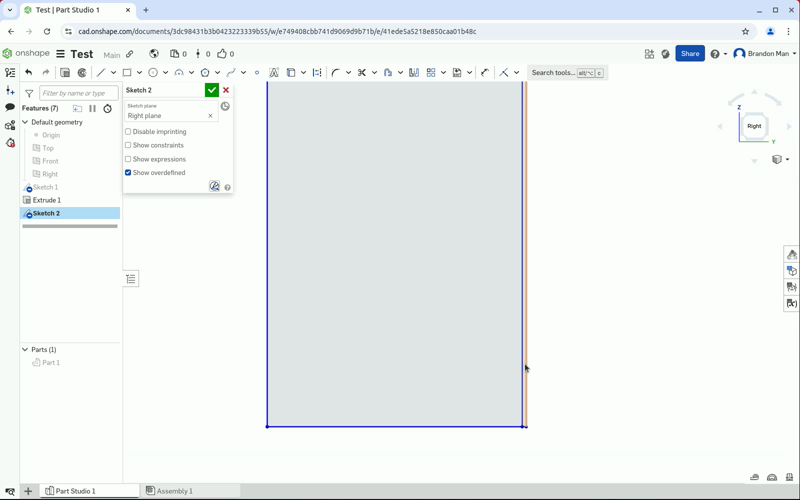
scroll(6)
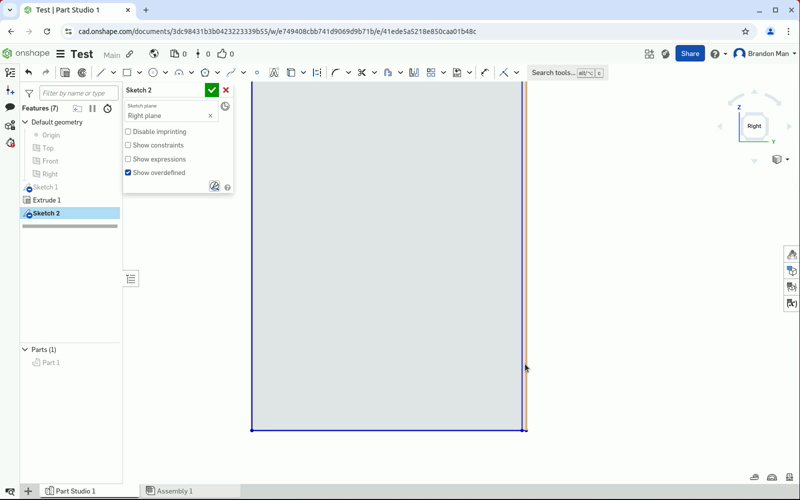
scroll(6)
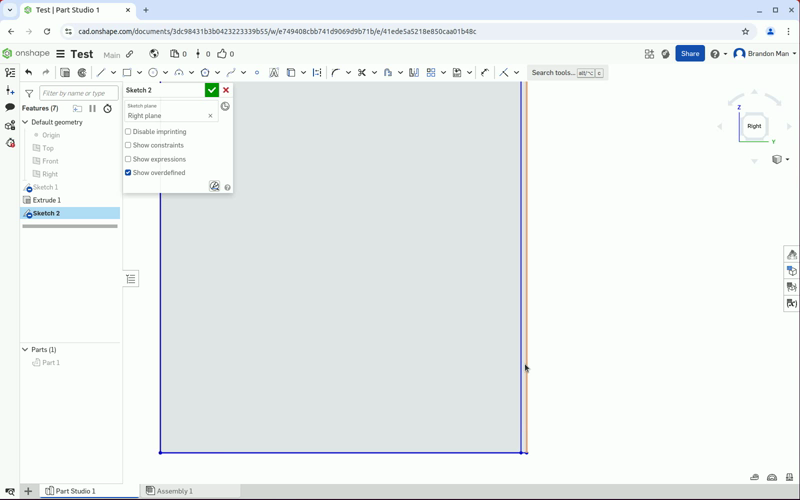
scroll(6)
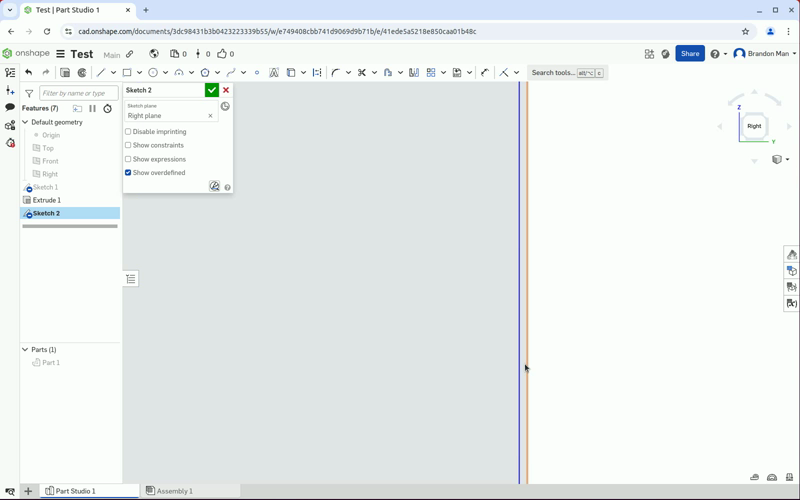
scroll(6)
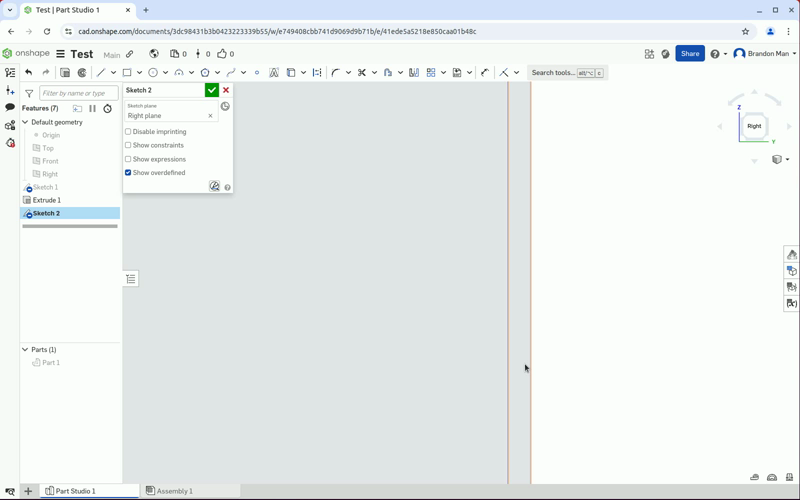
click(525, 363)
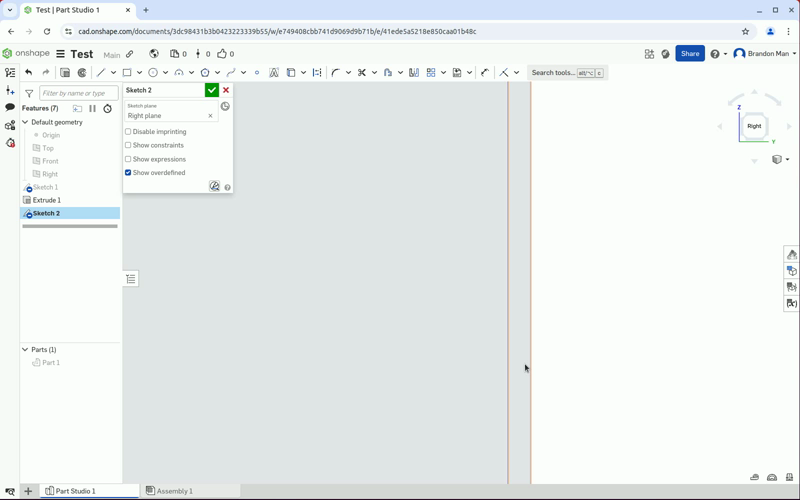
scroll(-6)
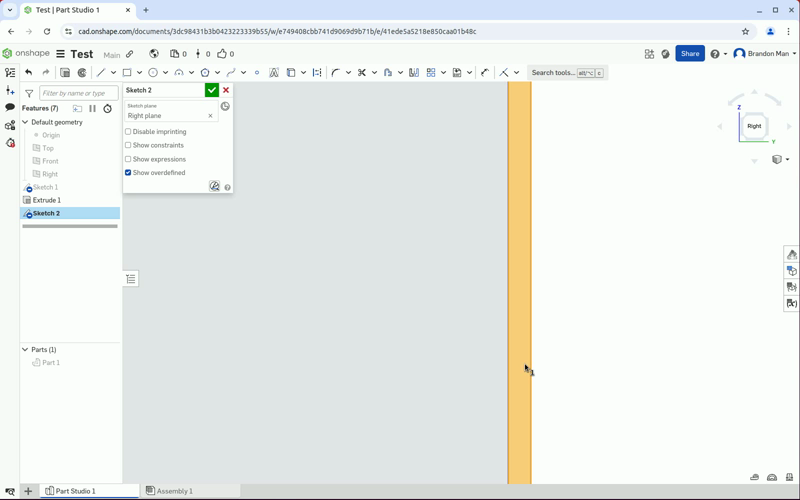
scroll(-6)
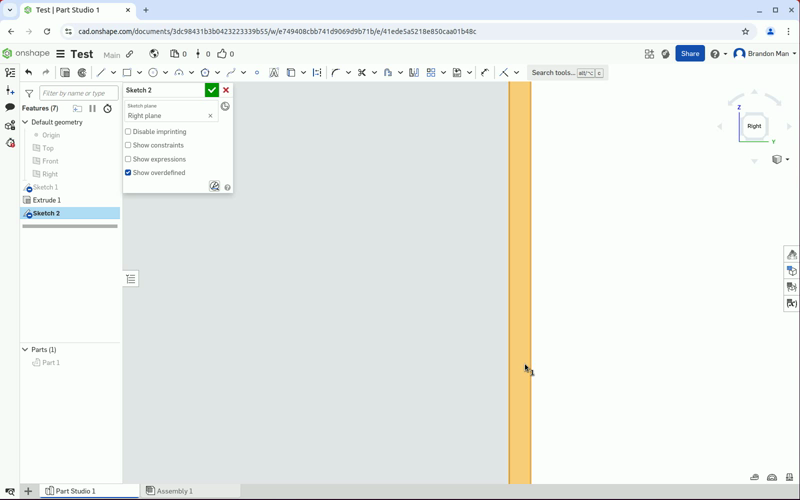
scroll(-6)
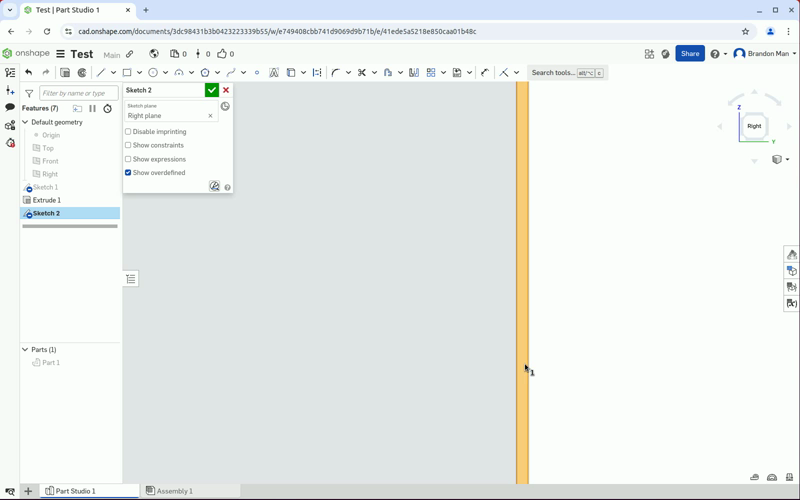
scroll(-6)
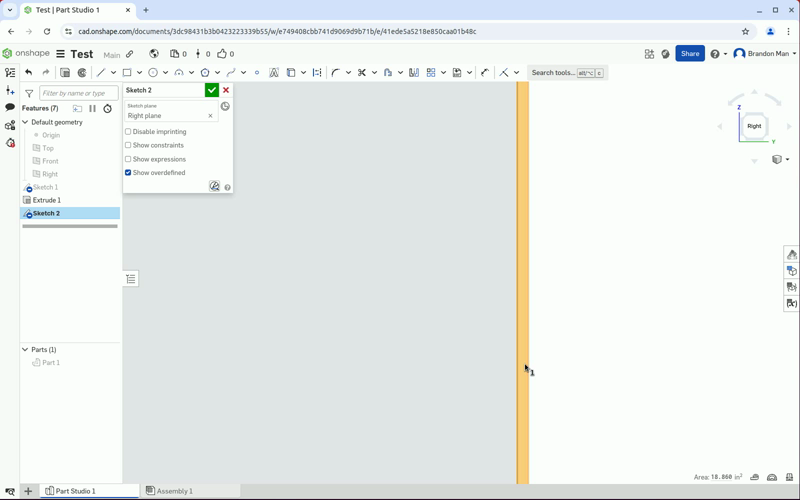
scroll(-6)
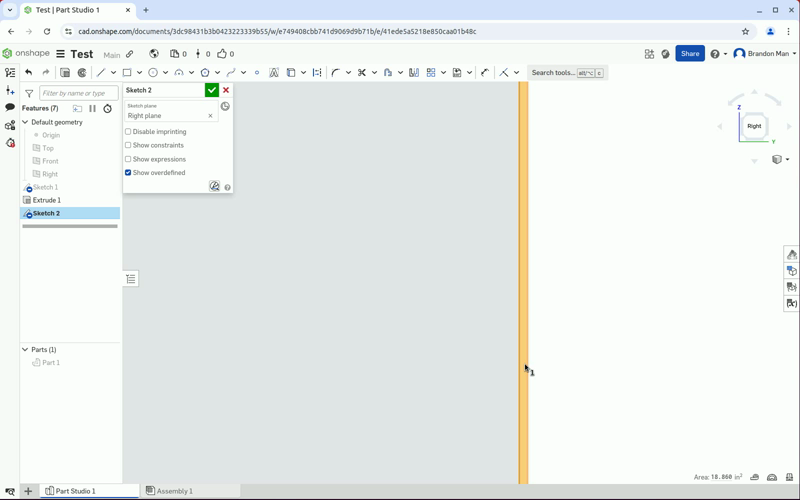
scroll(-6)
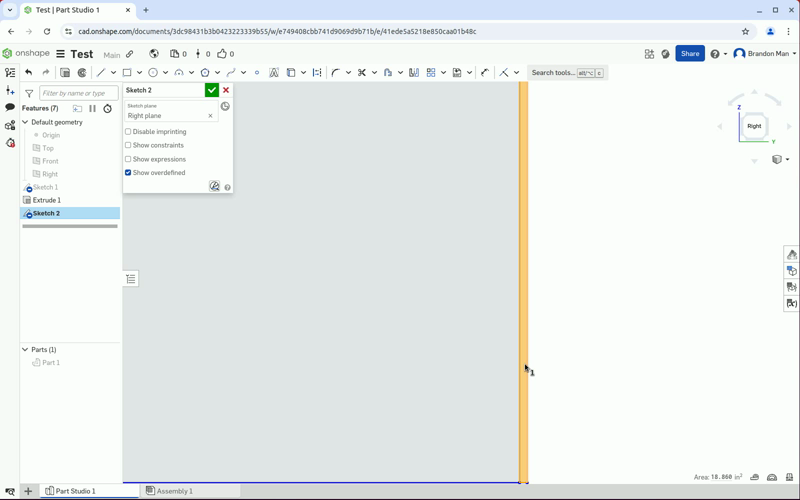
scroll(-6)
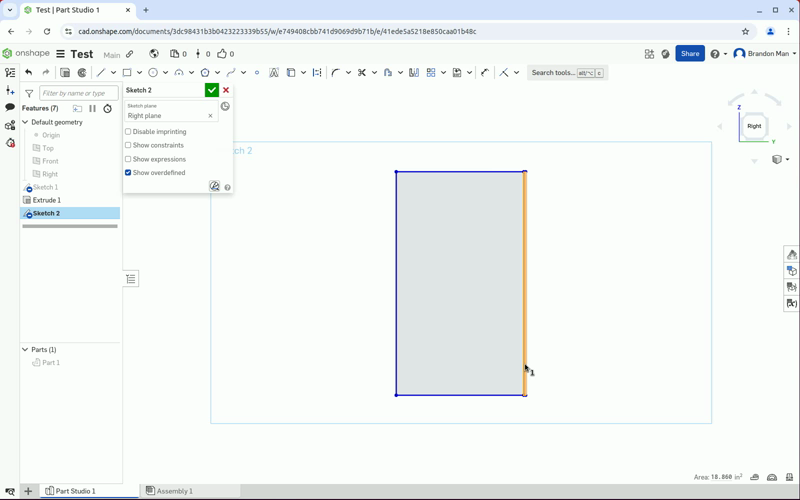
mouse_move(73, 352)
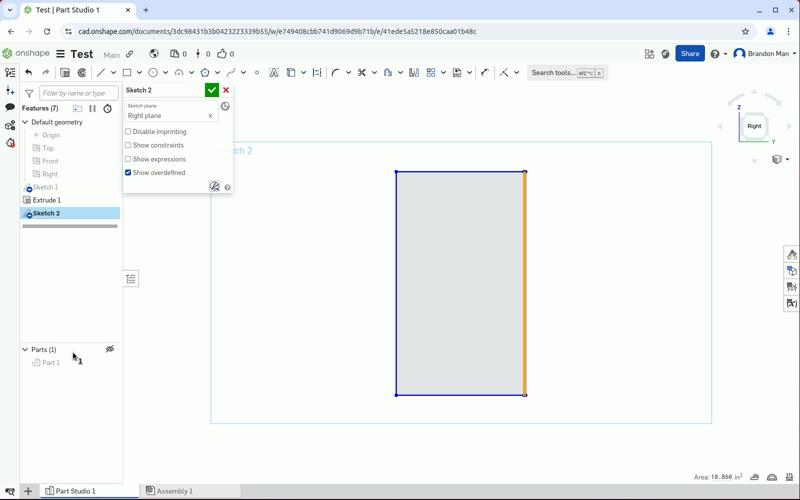
key(shift+y)
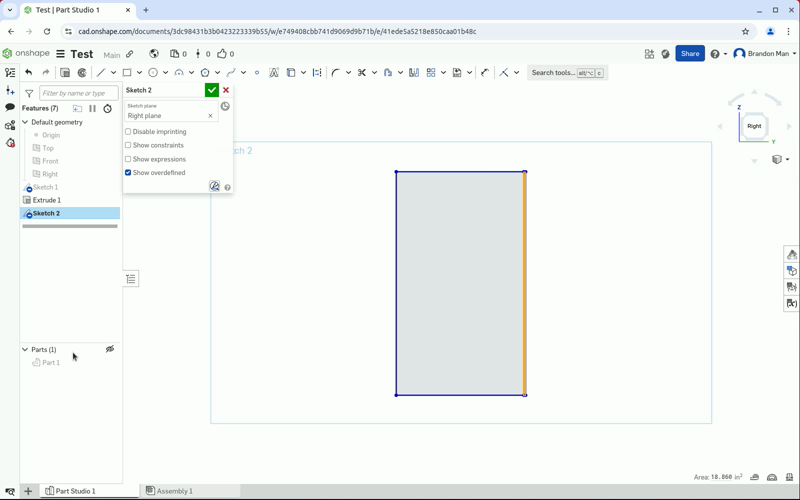
key(shift+e)
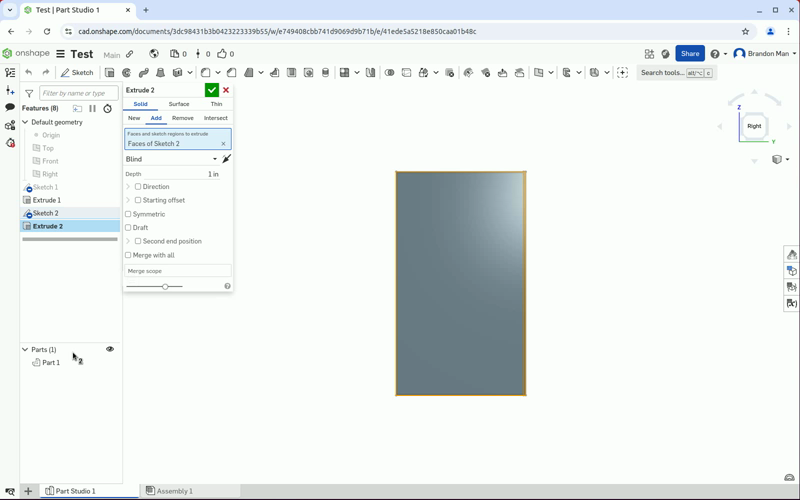
mouse_move(143, 106)
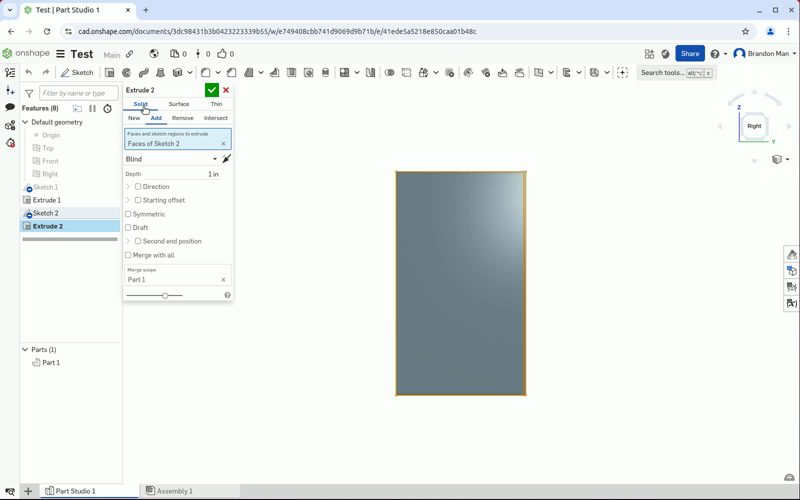
click(143, 106)
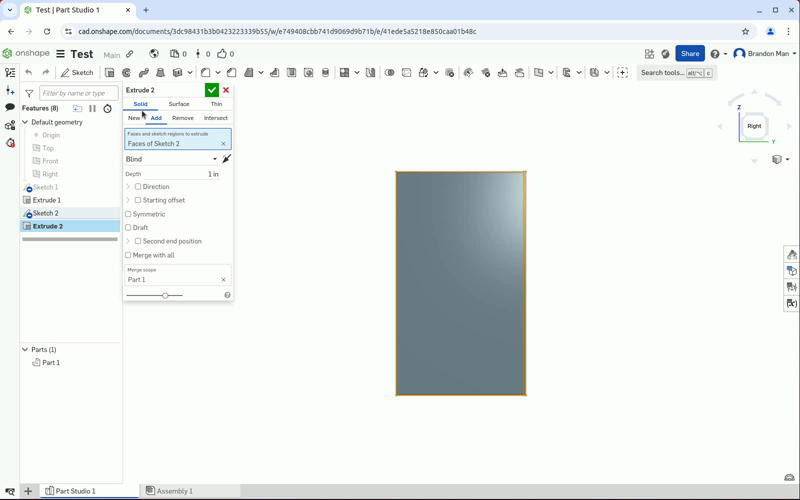
mouse_move(137, 120)
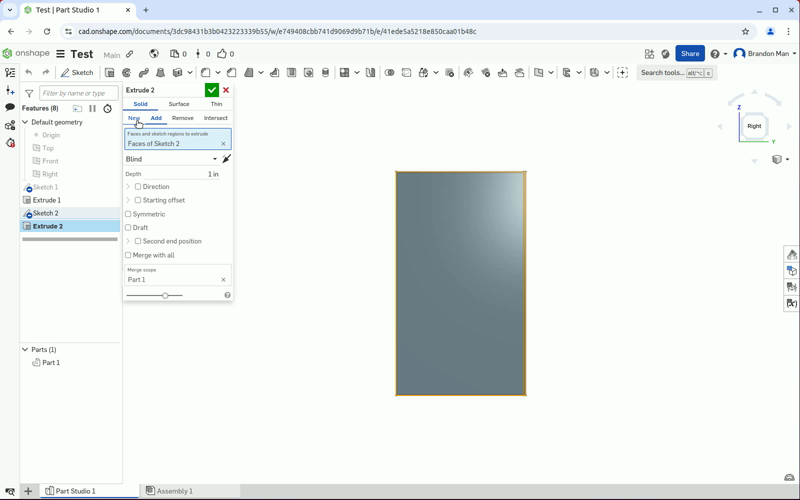
click(137, 120)
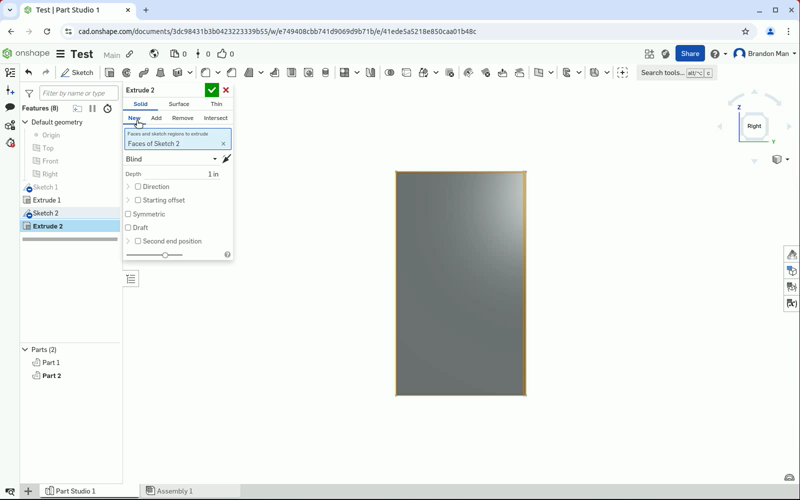
key(tab, 4)
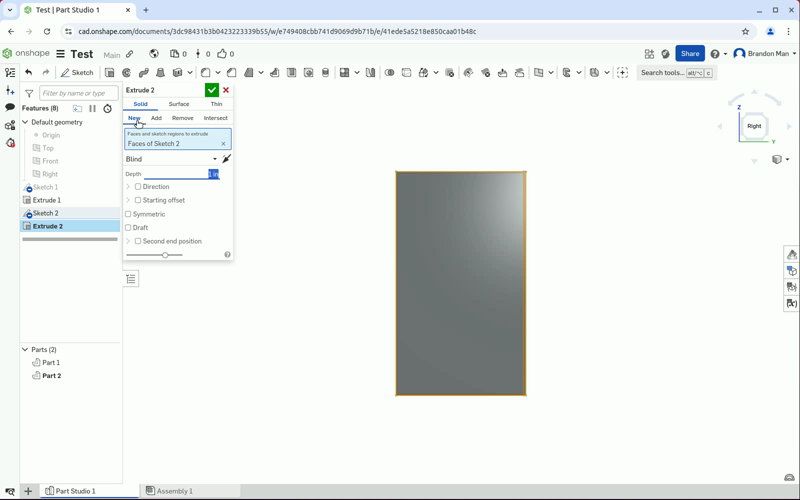
text(1.204)
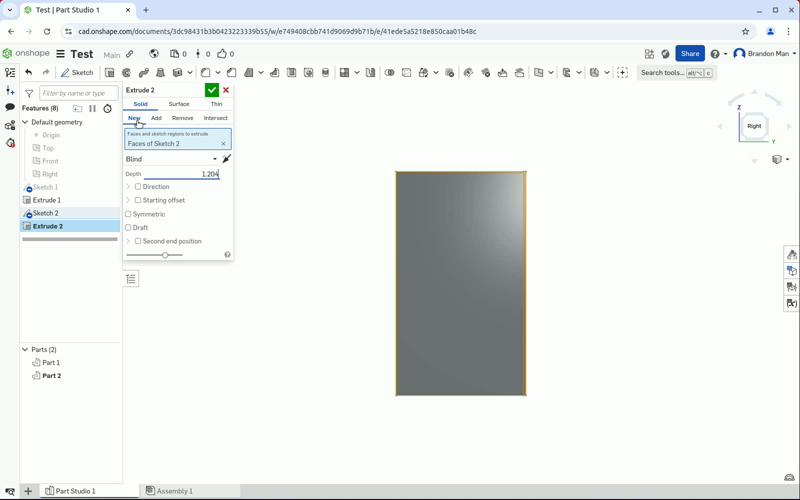
key(enter)
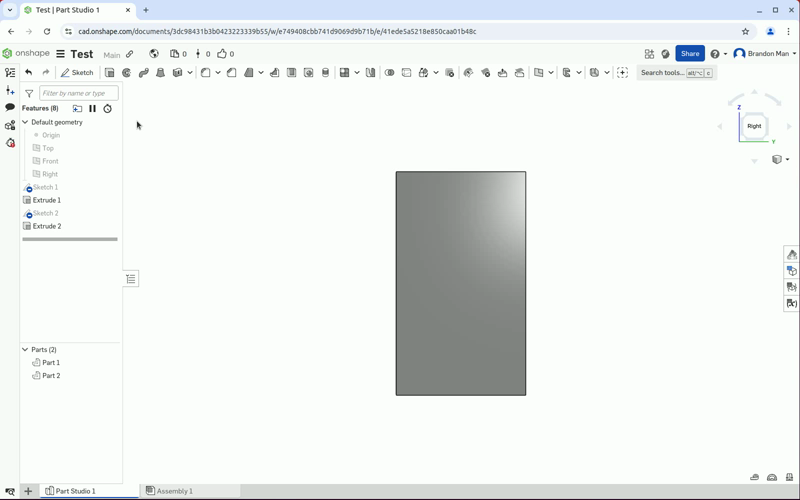
key(shift+h)
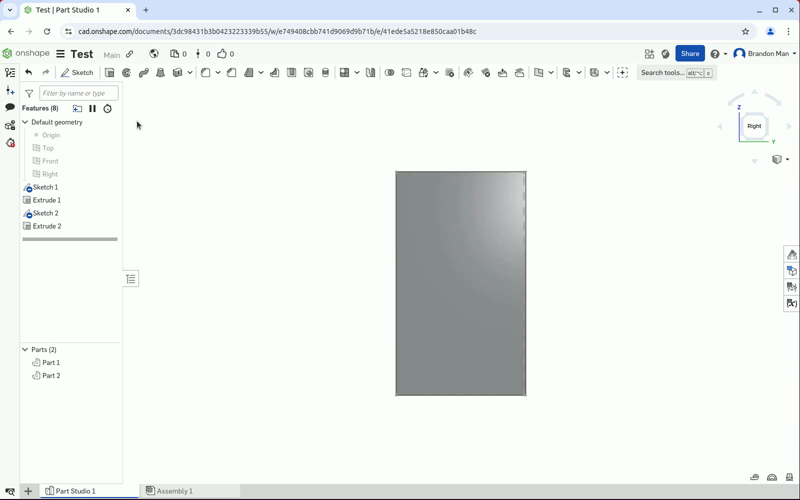
key(shift+h)
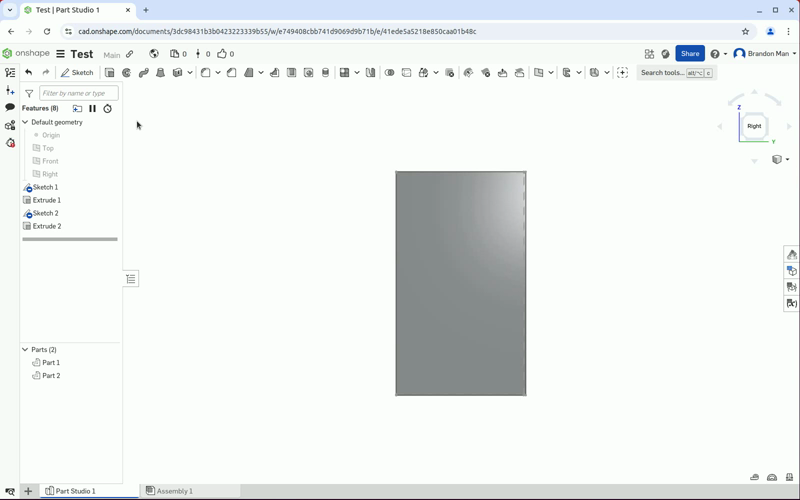
key(shift+7)
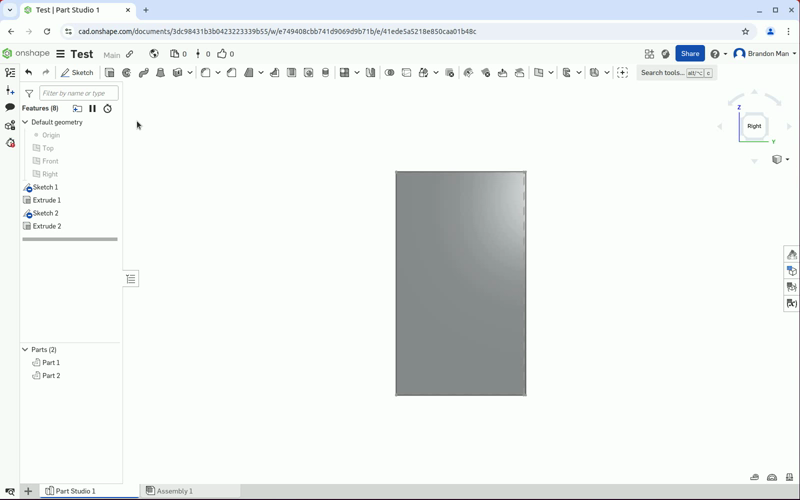
key(right, 2)
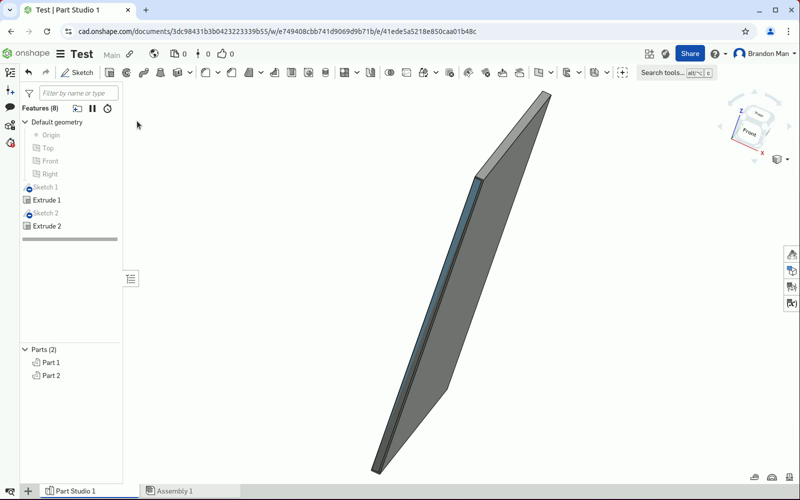
key(down, 2)
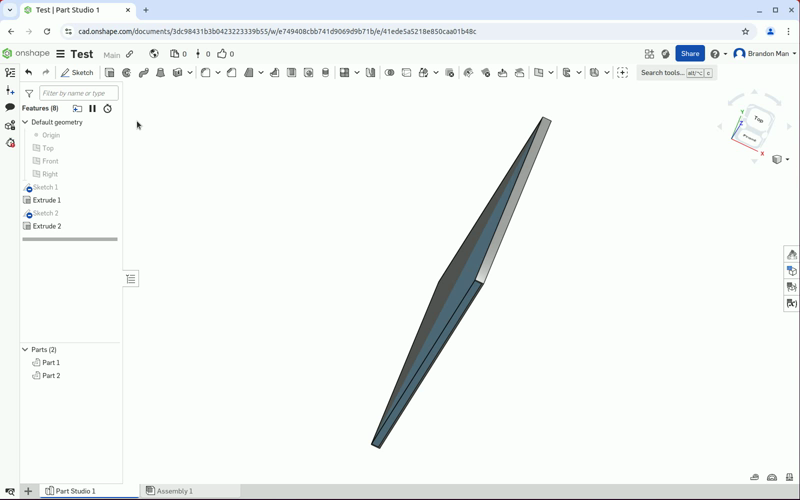
key(up, 2)
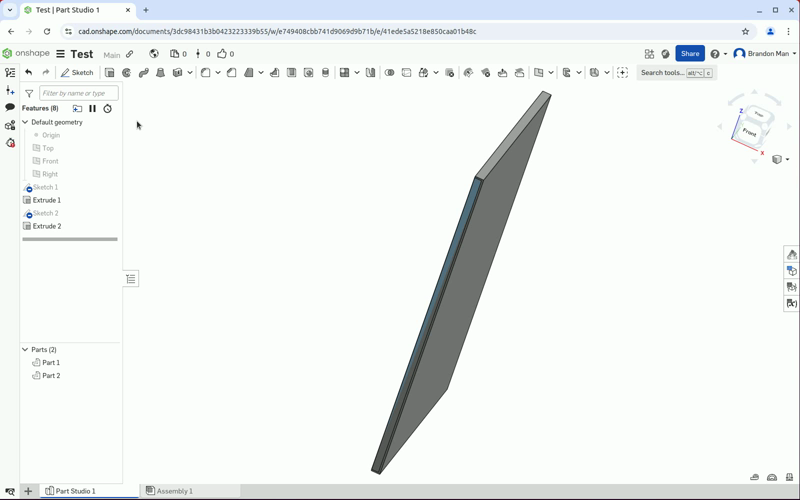
key(left, 2)
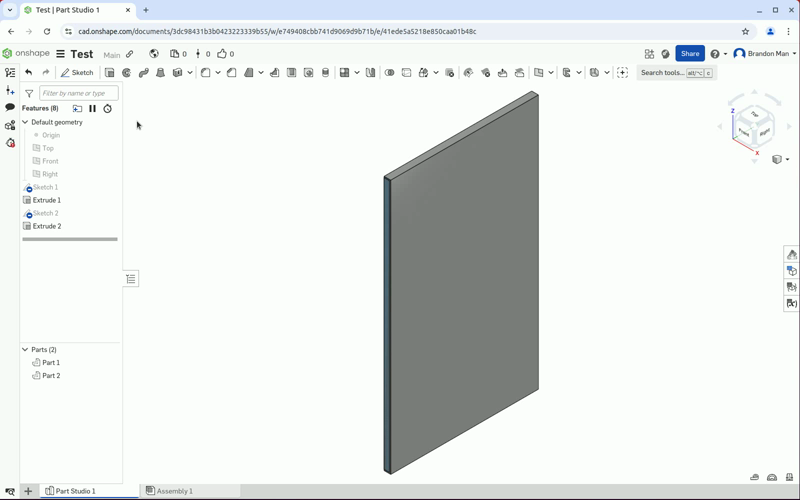
mouse_move(73, 189)
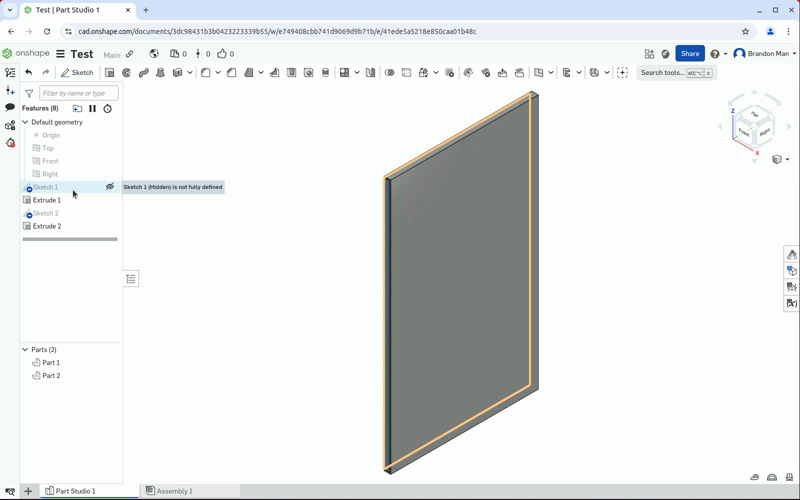
click(73, 189)